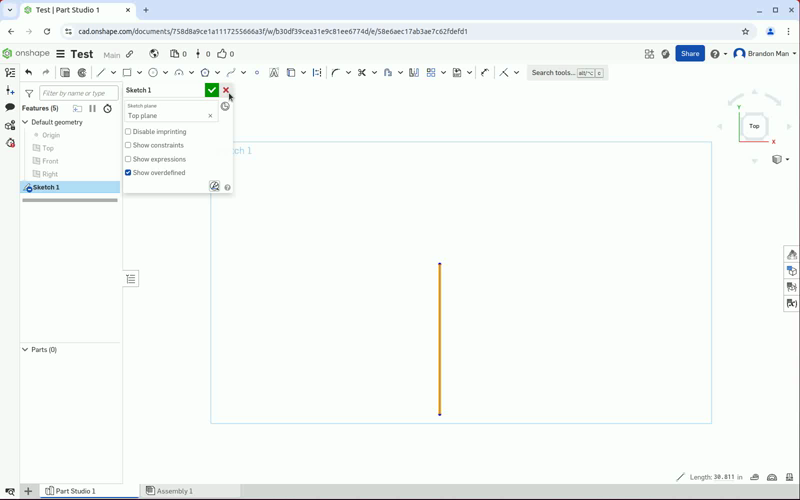
key(shift+h)
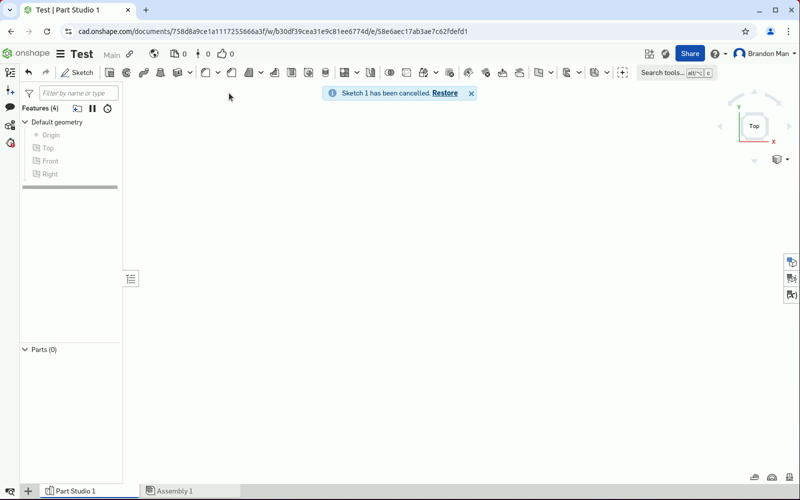
mouse_move(73, 352)
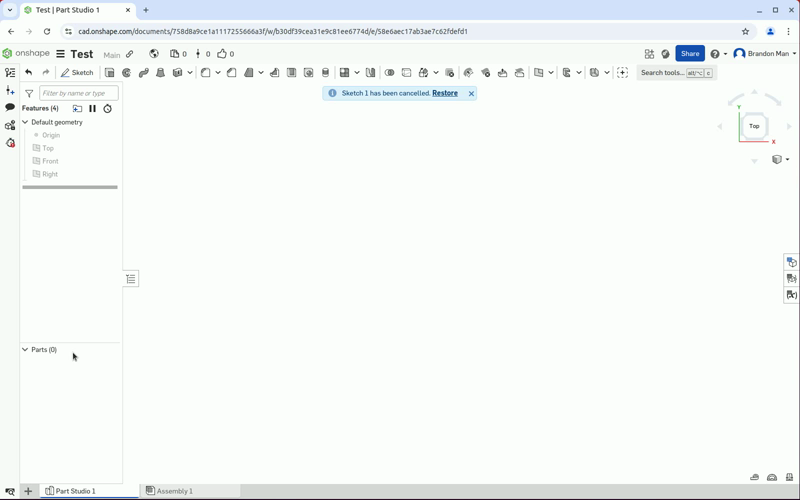
key(y)
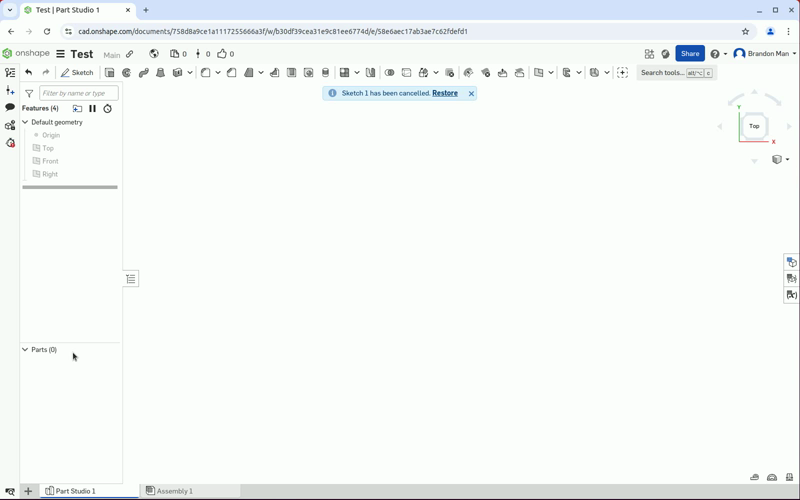
key(shift+p)
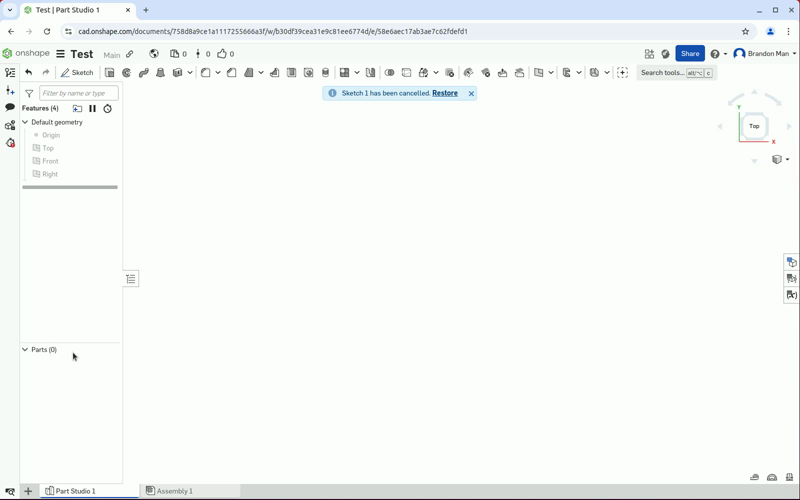
key(space)
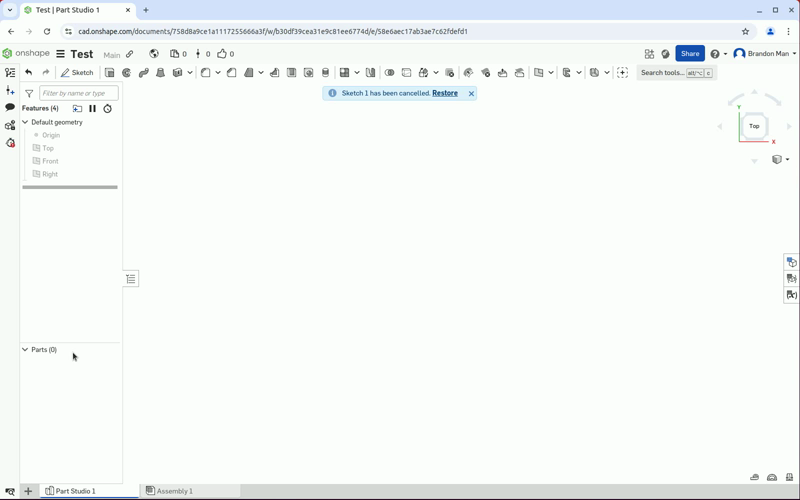
key_down(shift)
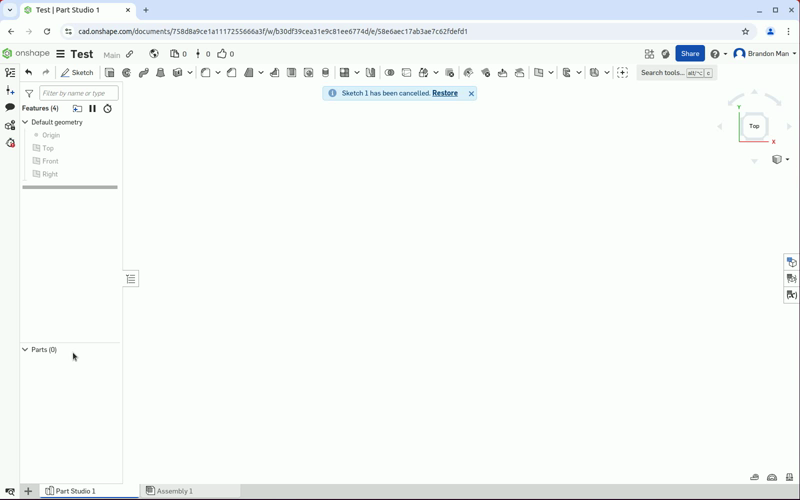
key(up)
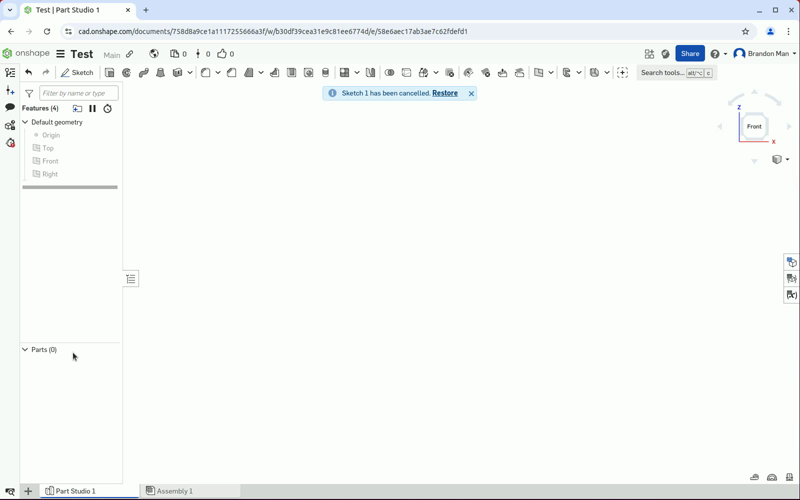
key_up(shift)
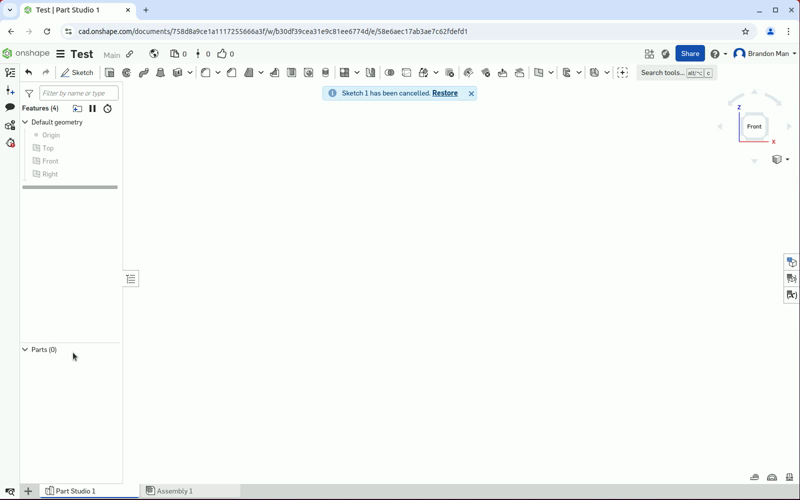
mouse_move(73, 352)
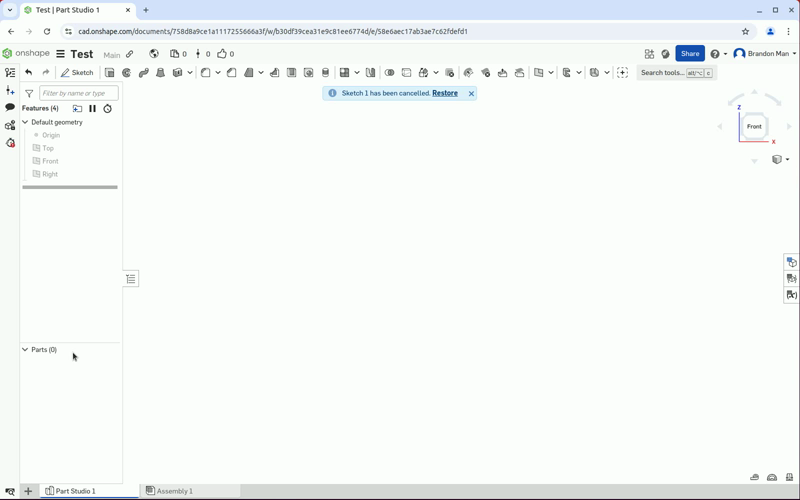
key(shift+y)
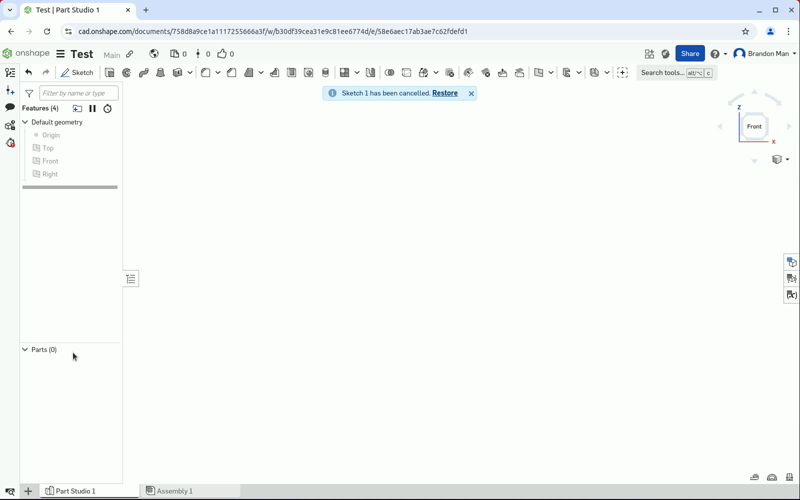
key(shift+s)
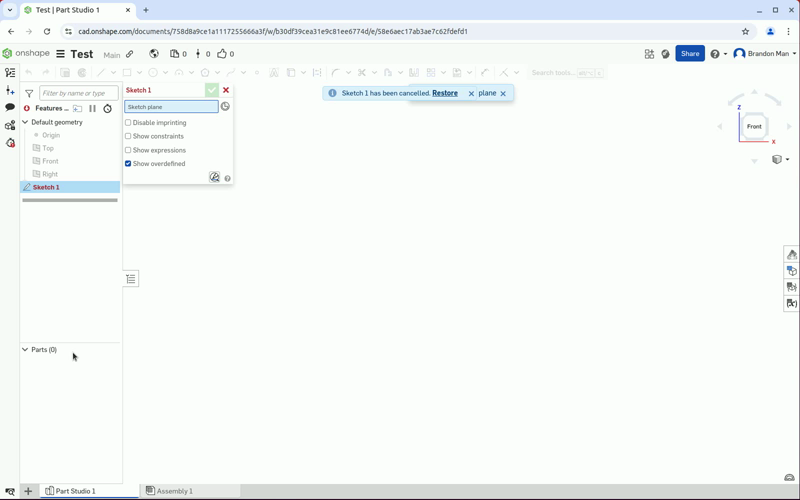
mouse_move(73, 163)
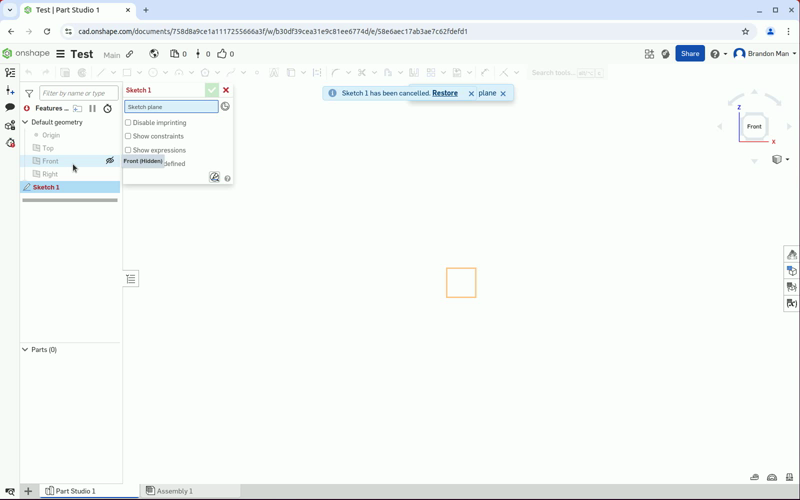
click(73, 163)
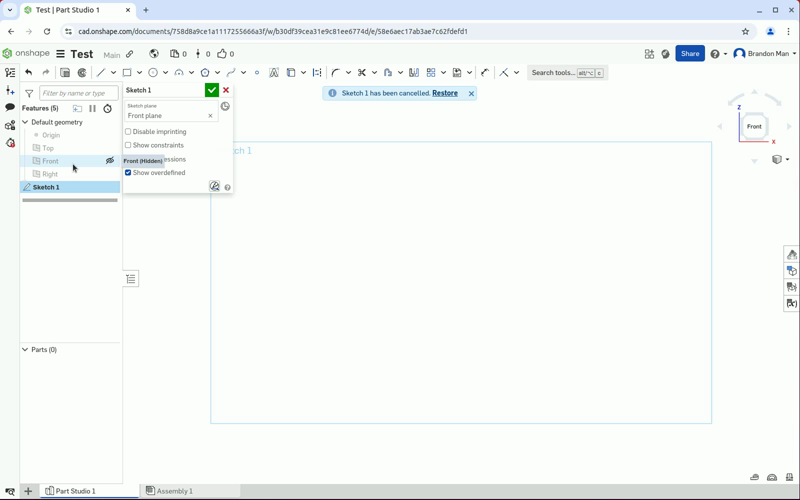
mouse_move(73, 352)
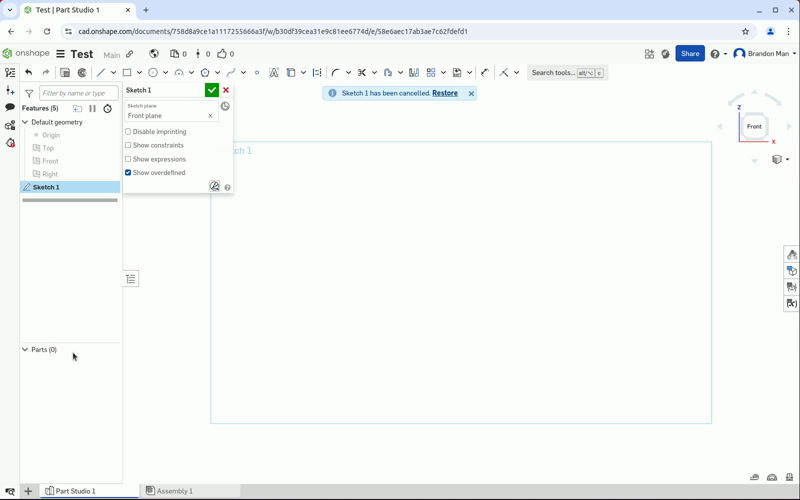
key(y)
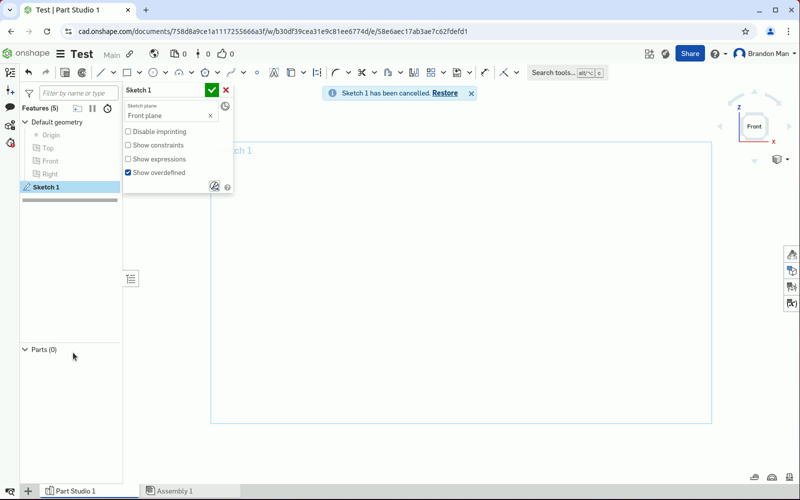
key(l)
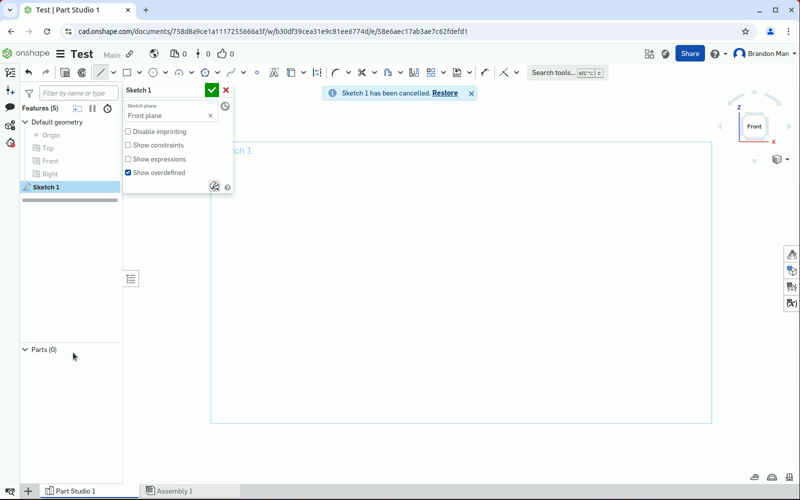
key_down(shift)
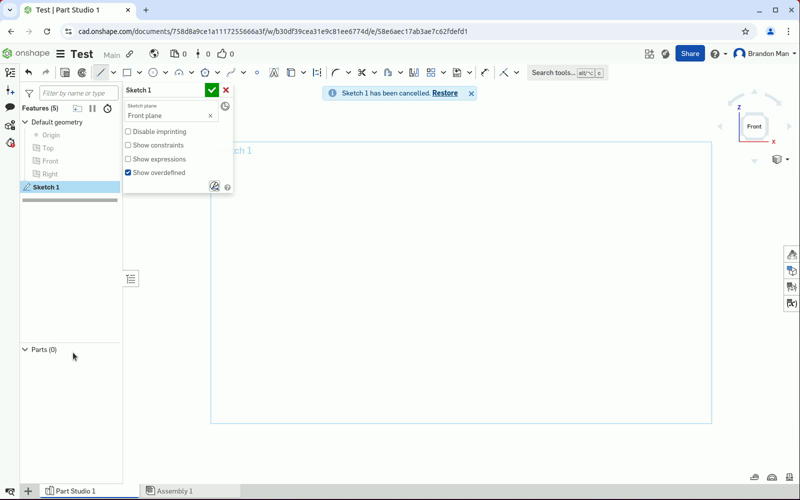
mouse_move(404, 282)
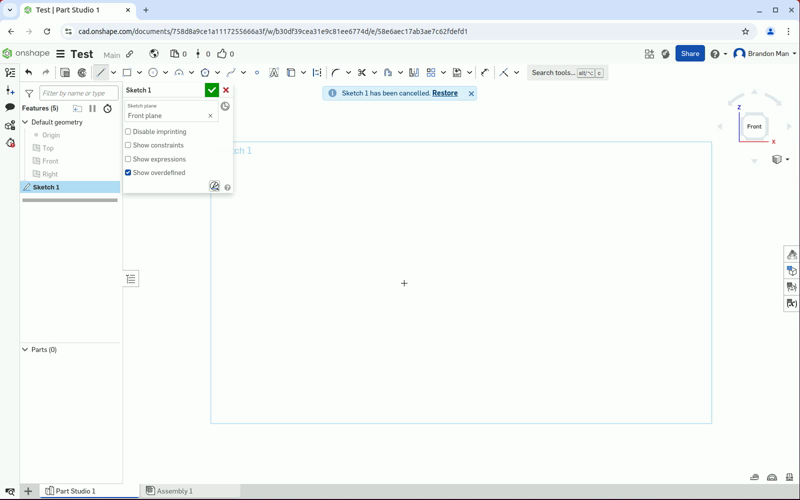
click(404, 282)
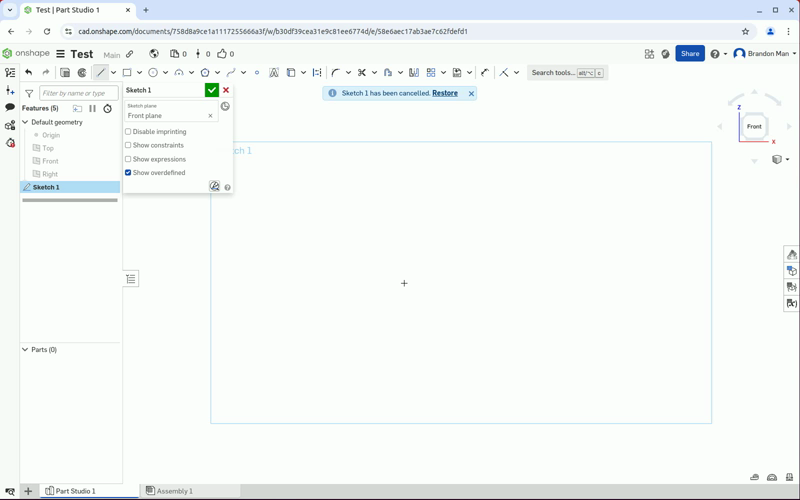
key_up(shift)
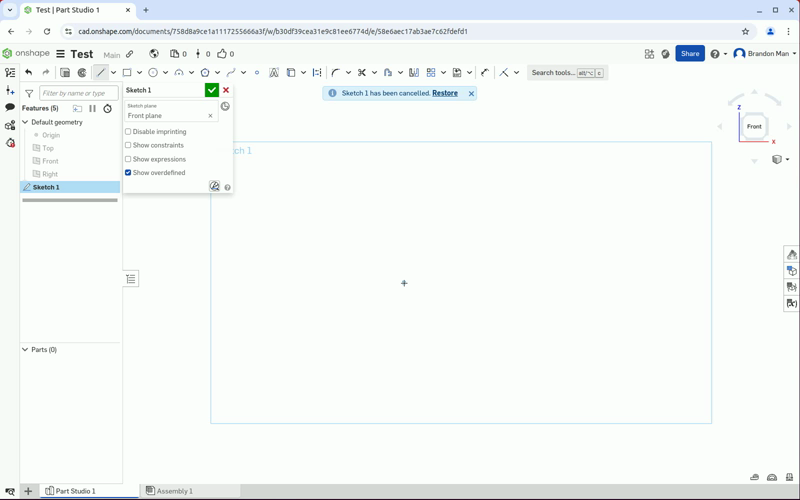
key_down(shift)
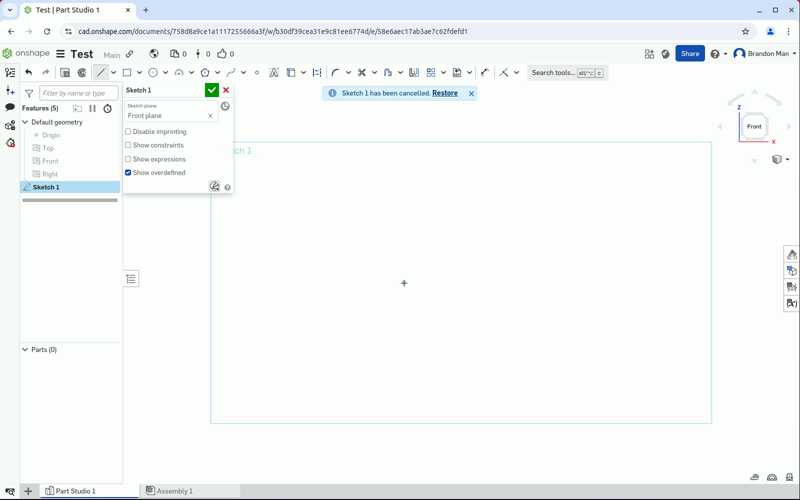
mouse_move(434, 282)
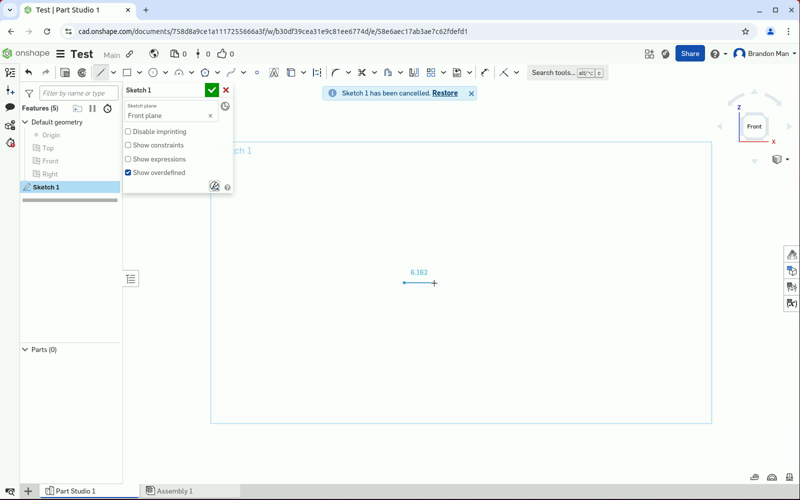
mouse_move(461, 282)
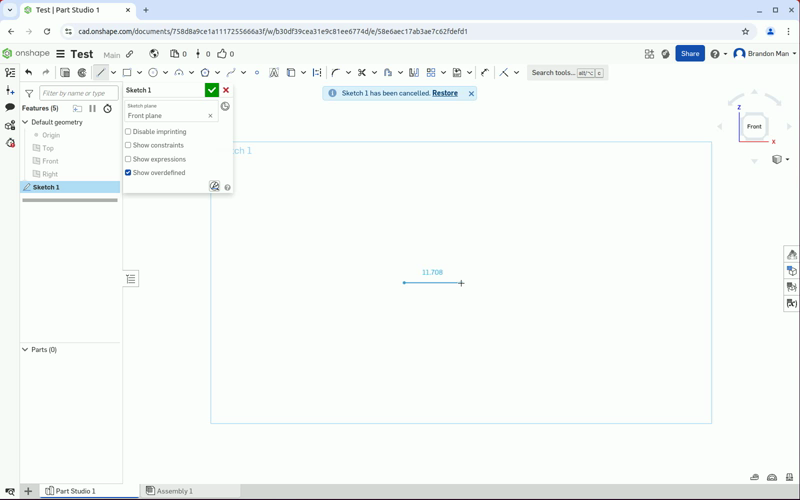
click(461, 282)
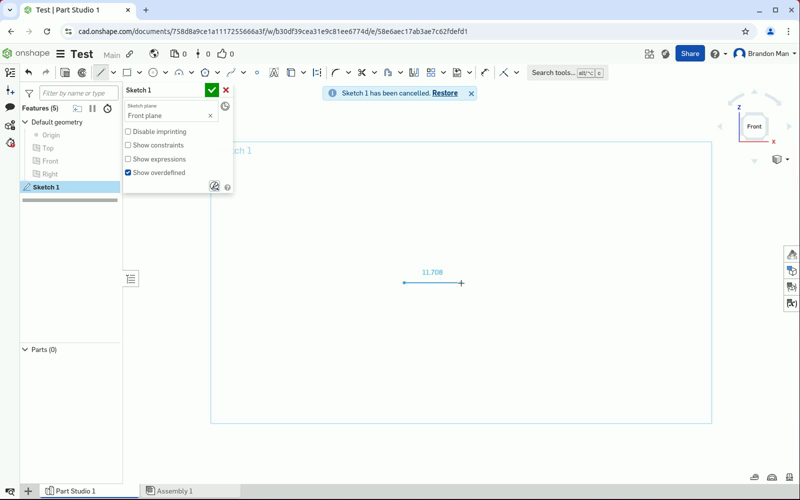
key_up(shift)
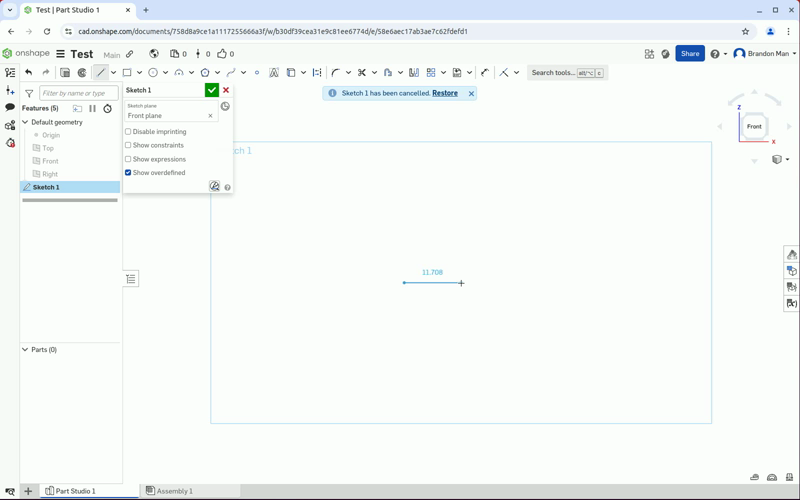
key_down(shift)
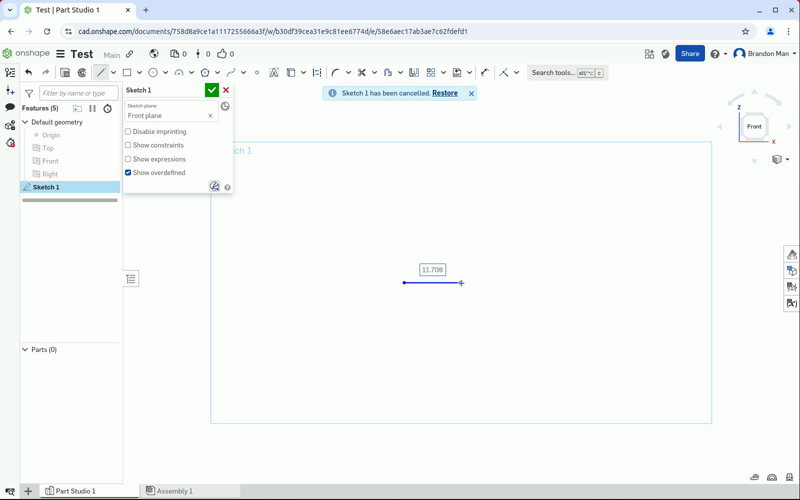
mouse_move(461, 170)
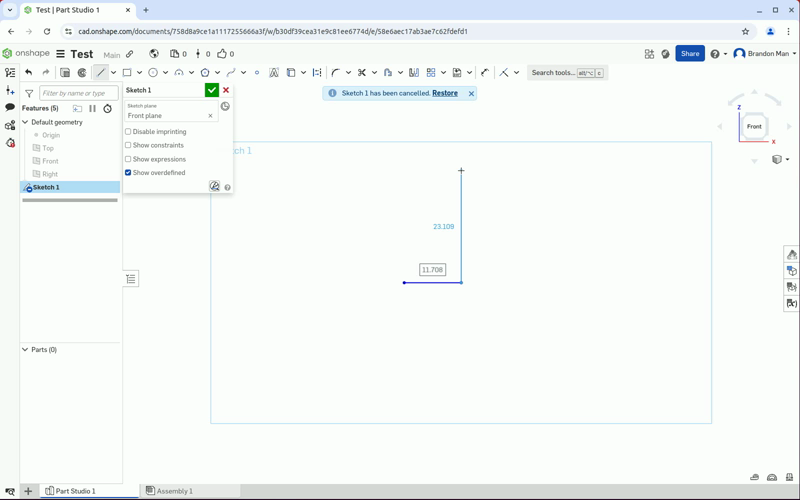
click(461, 170)
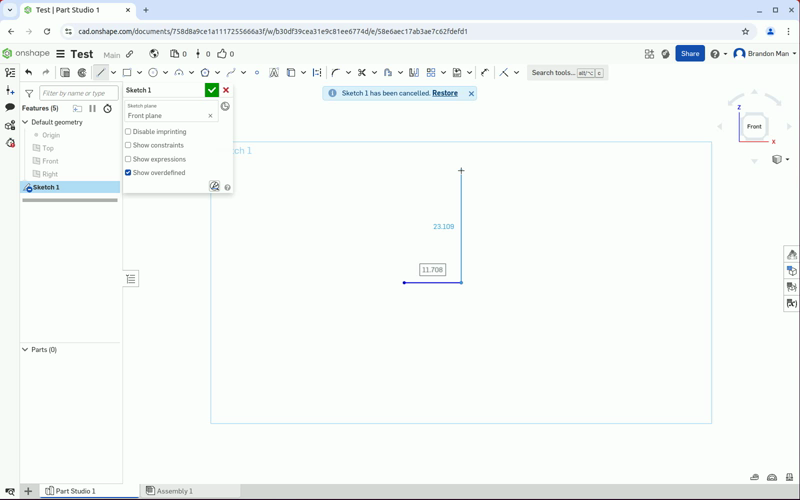
key_up(shift)
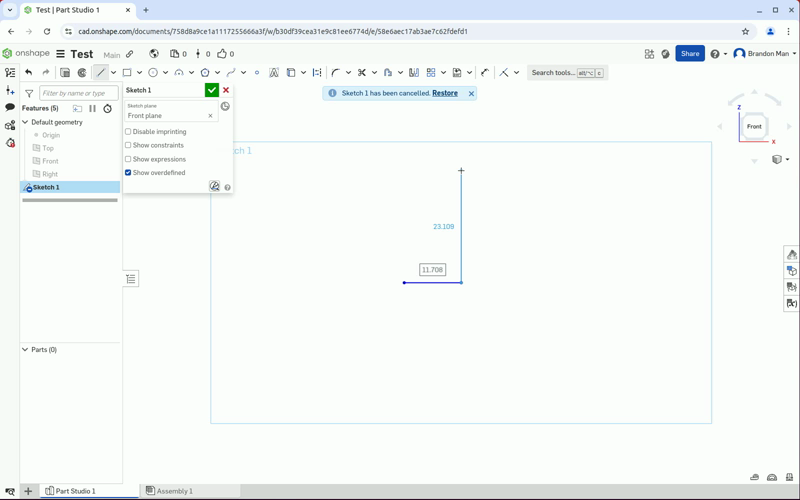
key_down(shift)
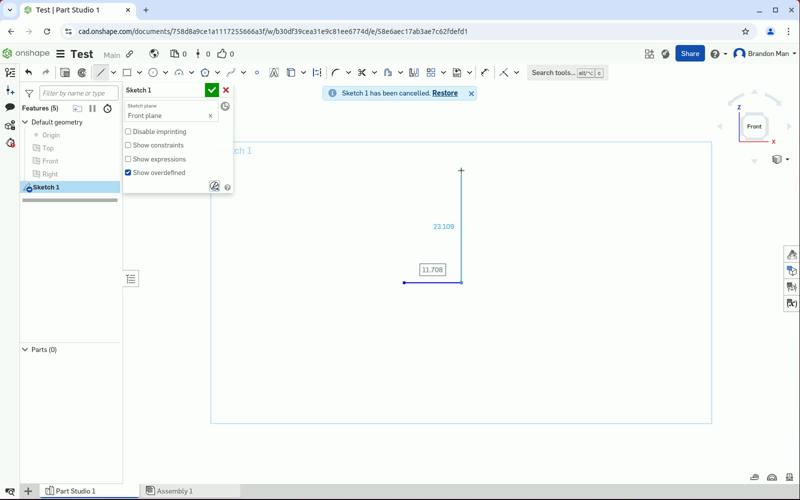
mouse_move(491, 170)
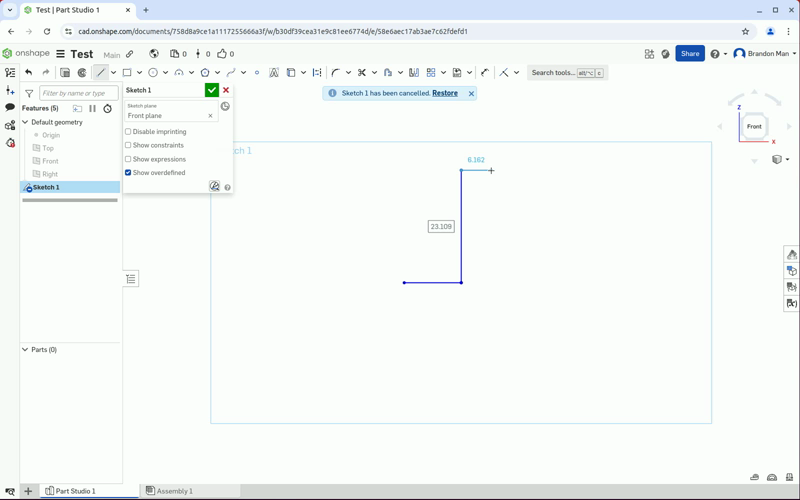
mouse_move(404, 170)
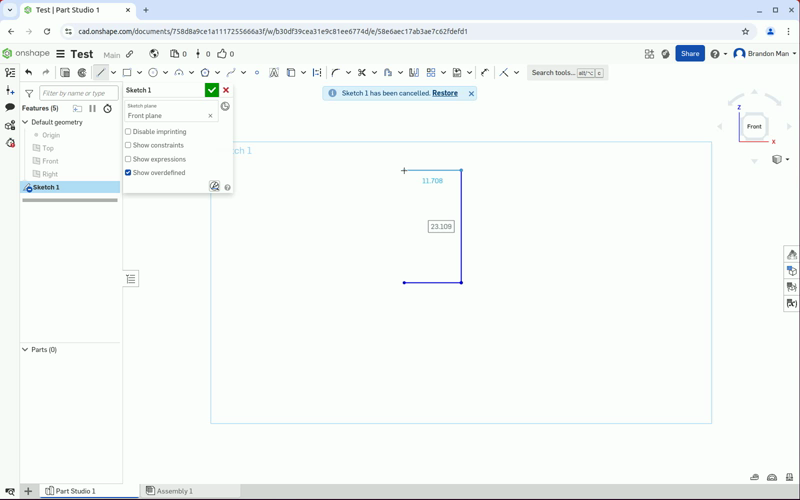
click(404, 170)
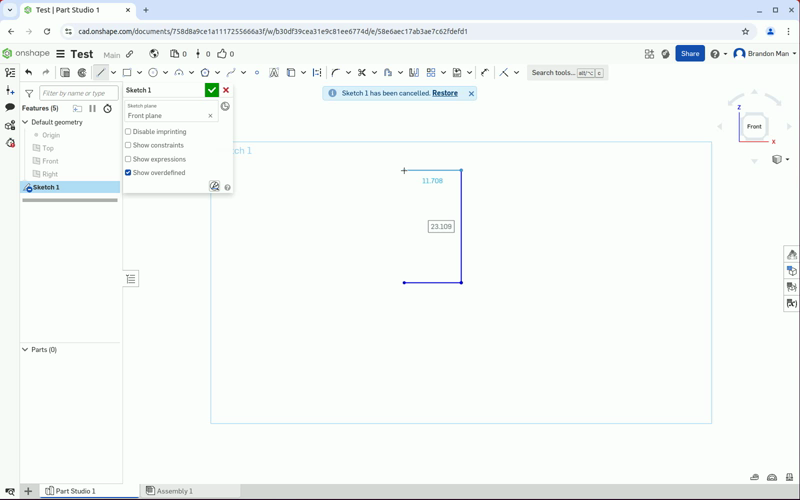
key_up(shift)
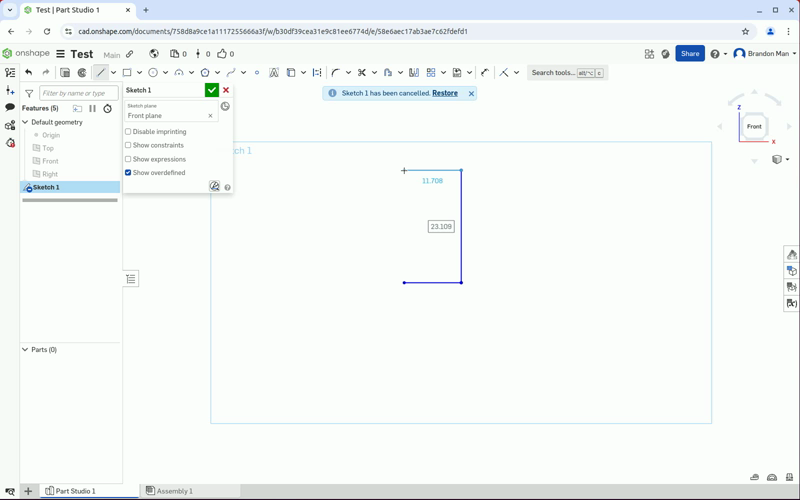
key_down(shift)
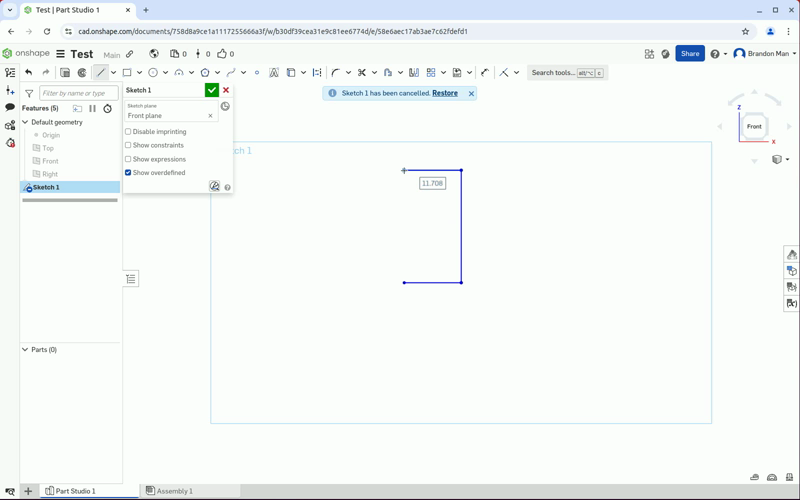
mouse_move(404, 282)
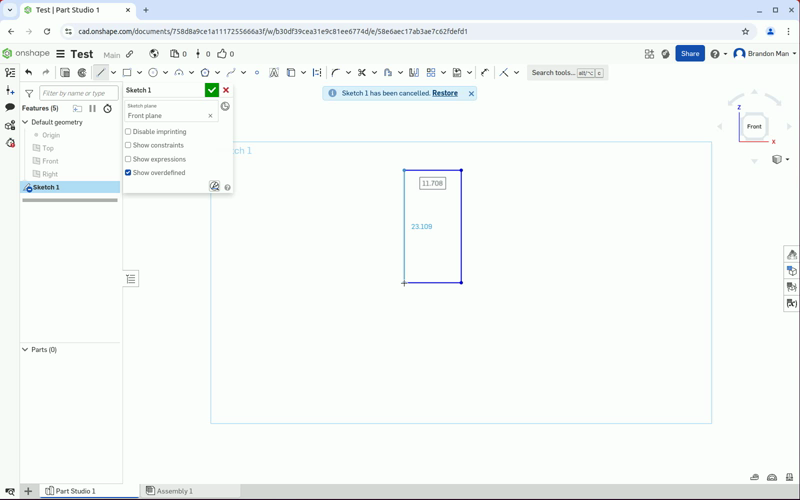
key_up(shift)
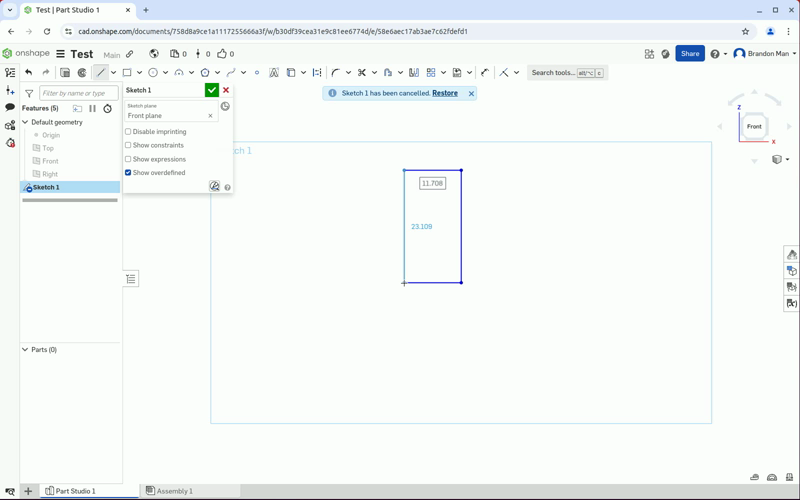
click(404, 282)
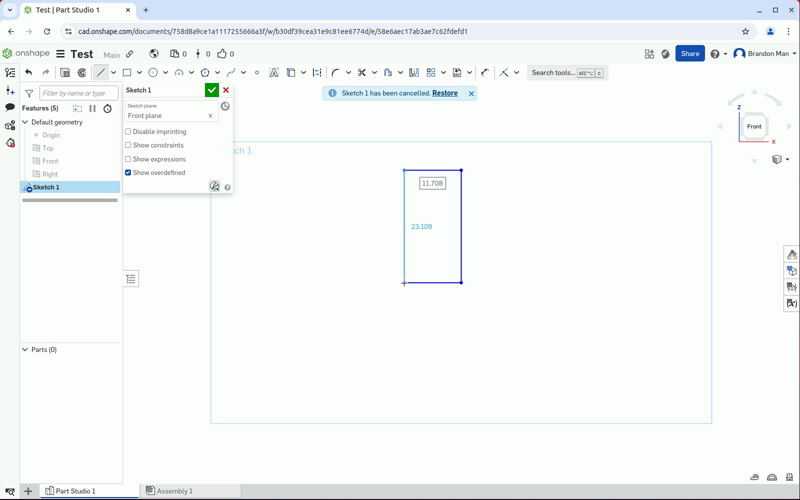
key(esc)
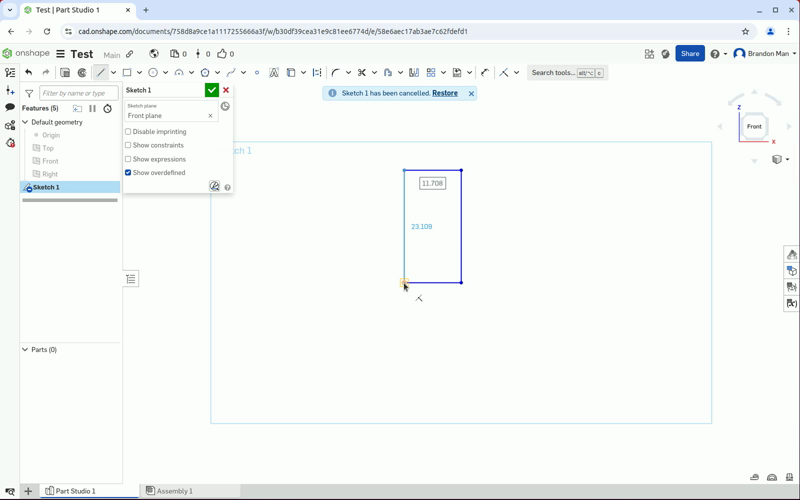
mouse_move(415, 251)
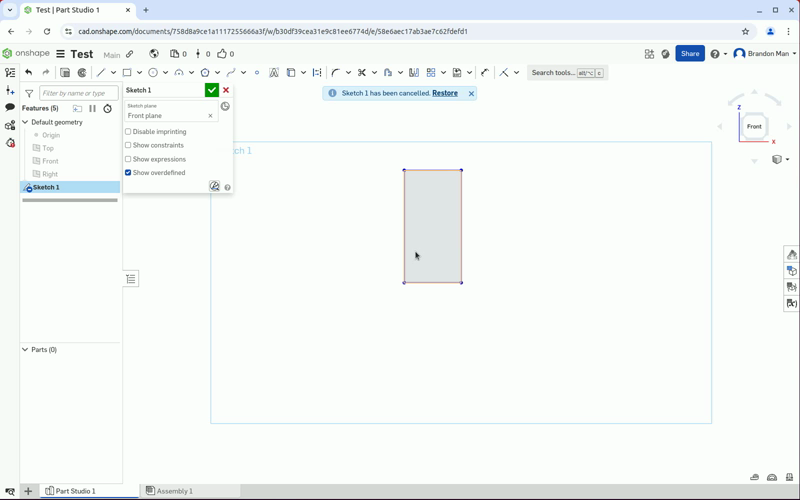
click(415, 251)
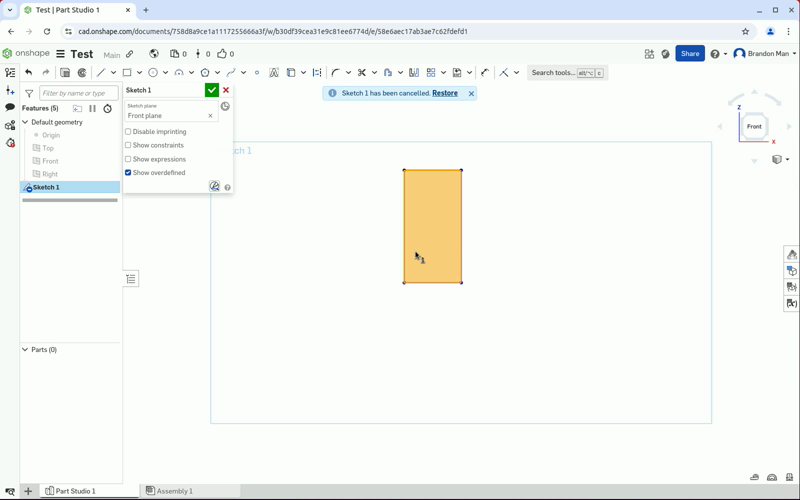
mouse_move(73, 352)
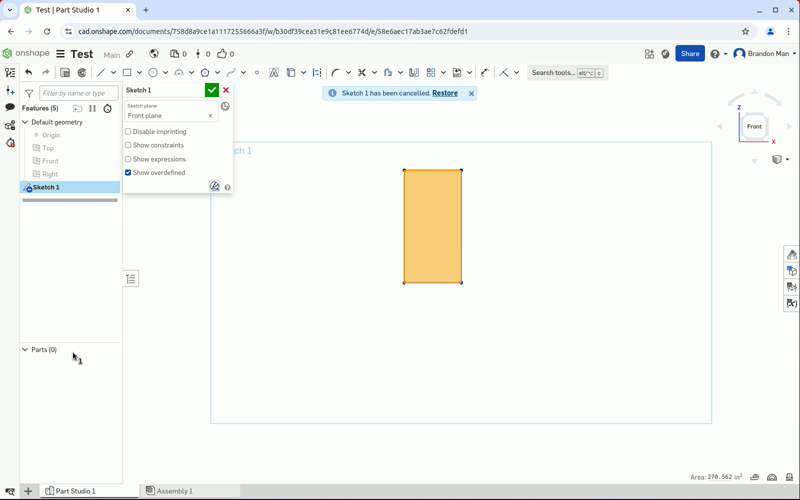
key(shift+y)
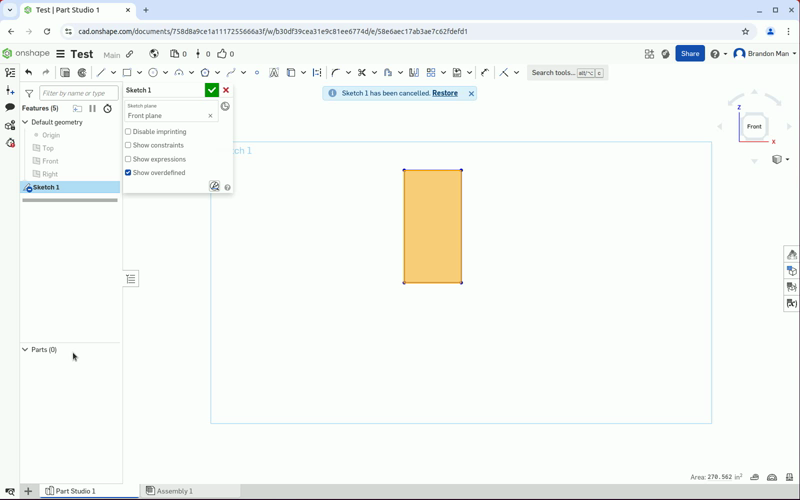
key(shift+e)
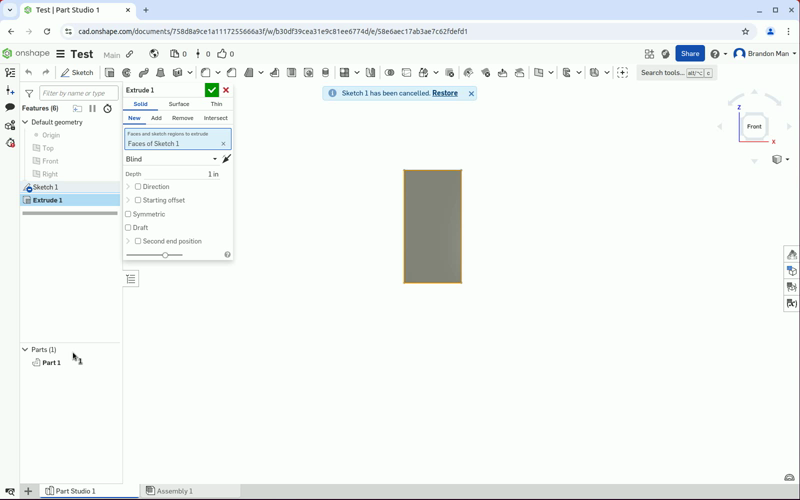
mouse_move(143, 106)
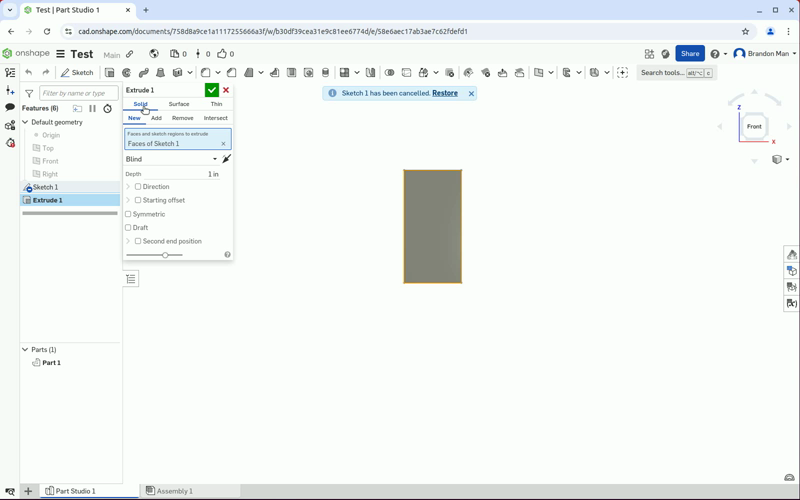
click(143, 106)
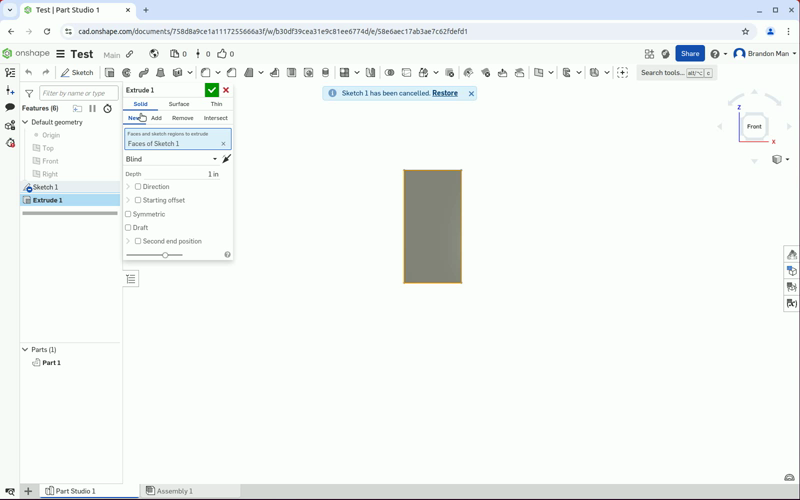
mouse_move(137, 120)
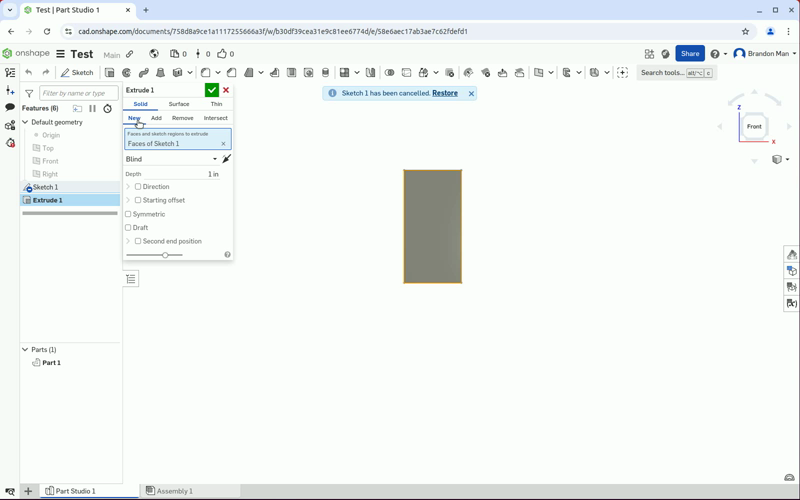
click(137, 120)
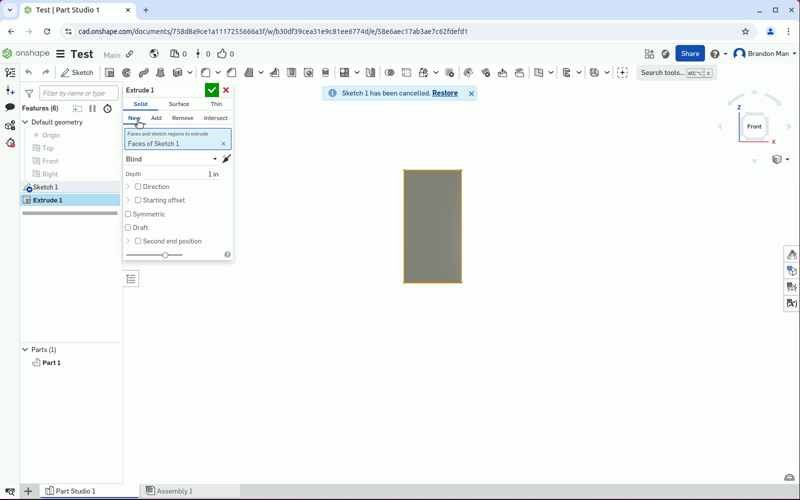
key(tab, 4)
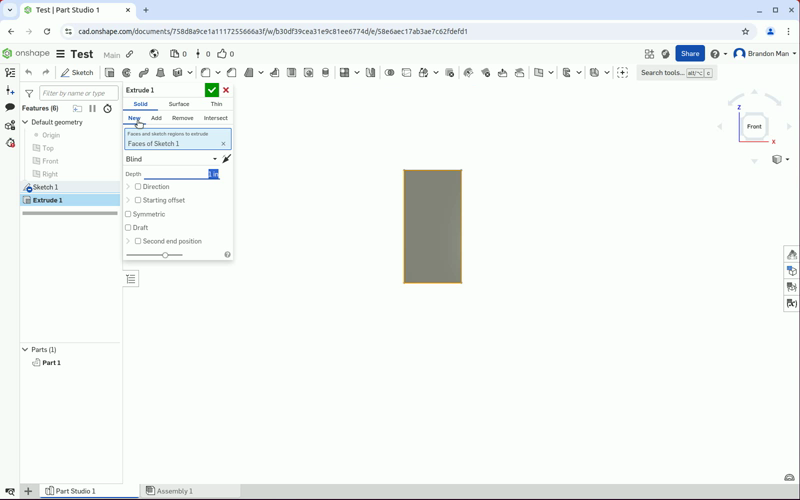
text(23.108)
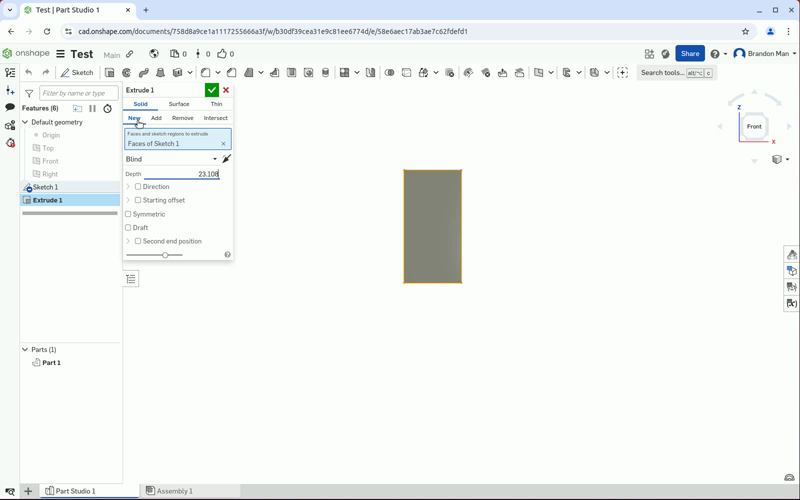
key(enter)
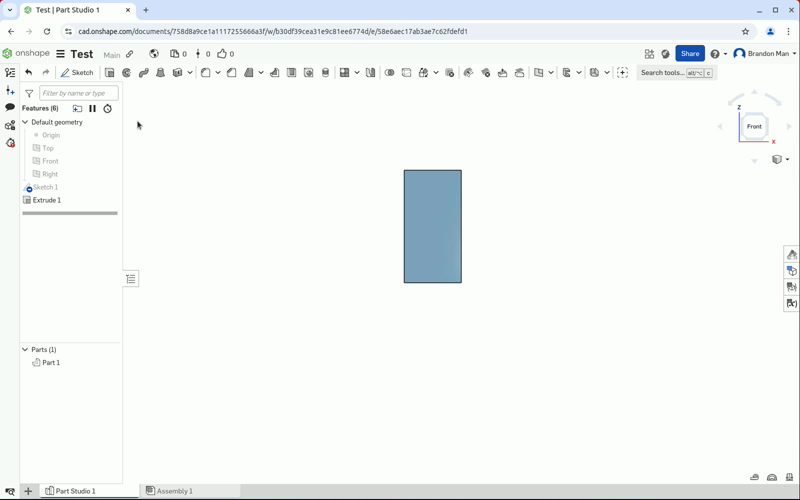
key(shift+h)
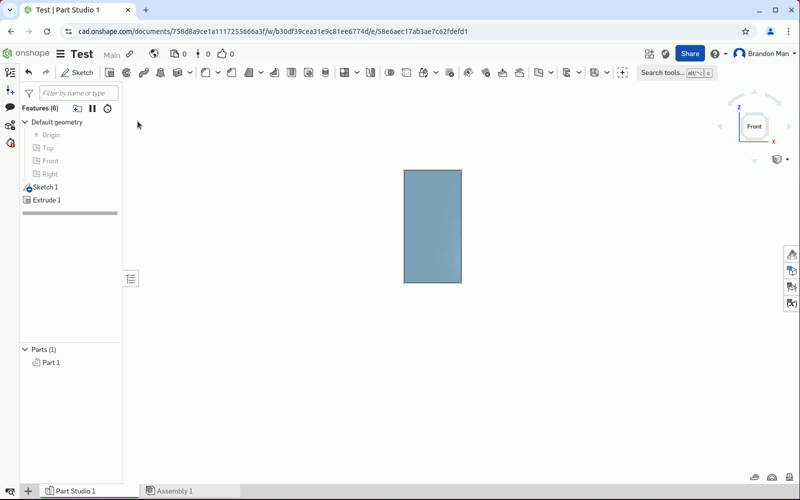
key(shift+h)
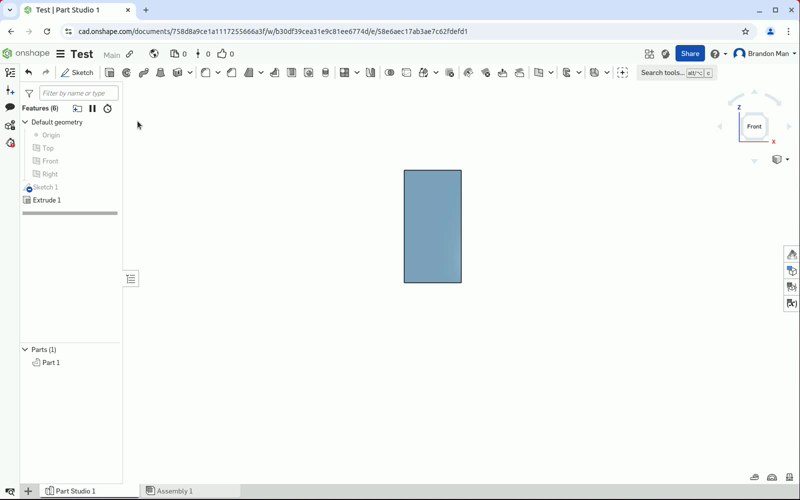
mouse_move(73, 189)
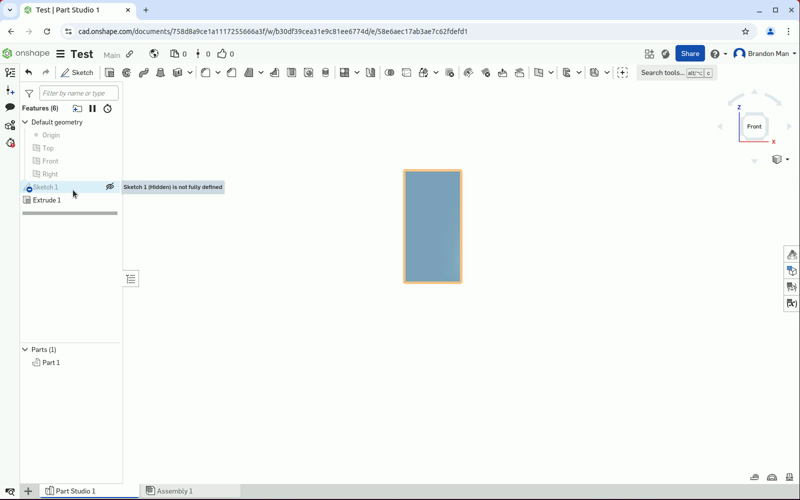
click(73, 189)
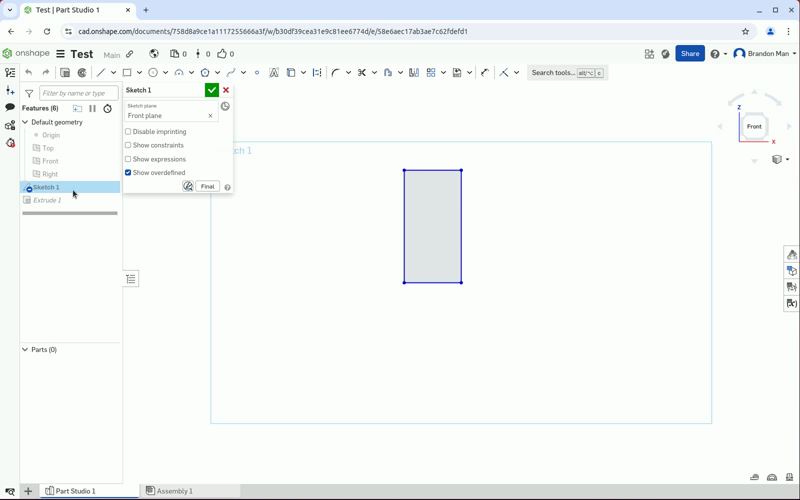
mouse_move(229, 92)
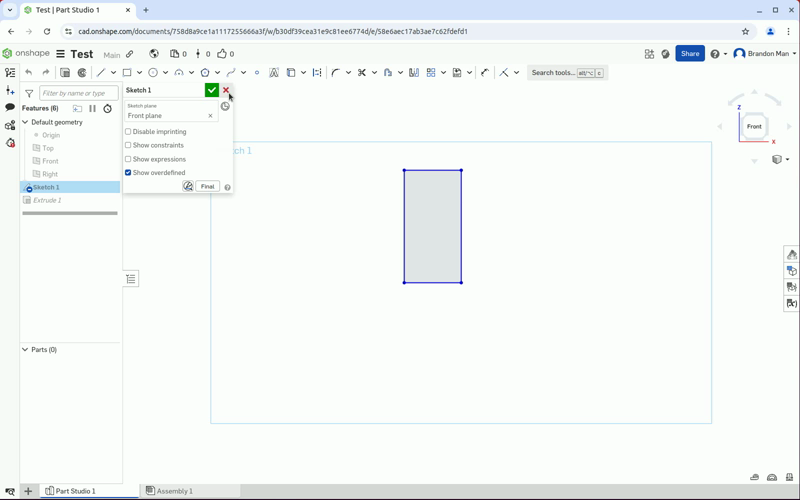
click(229, 92)
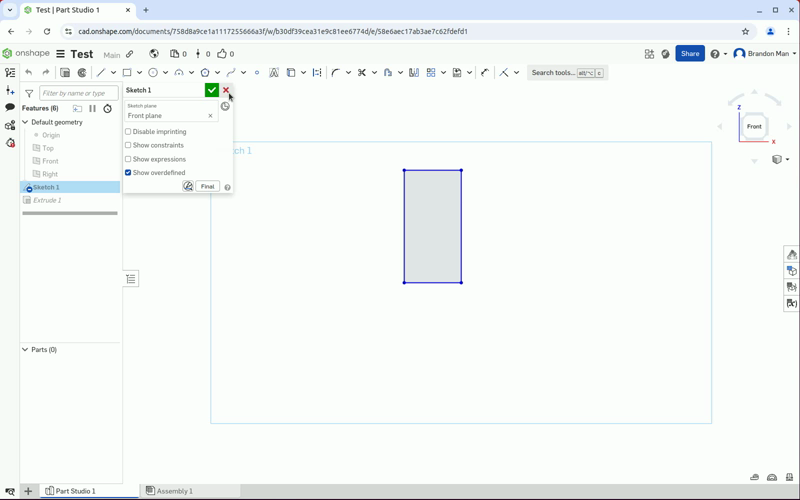
key(shift+s)
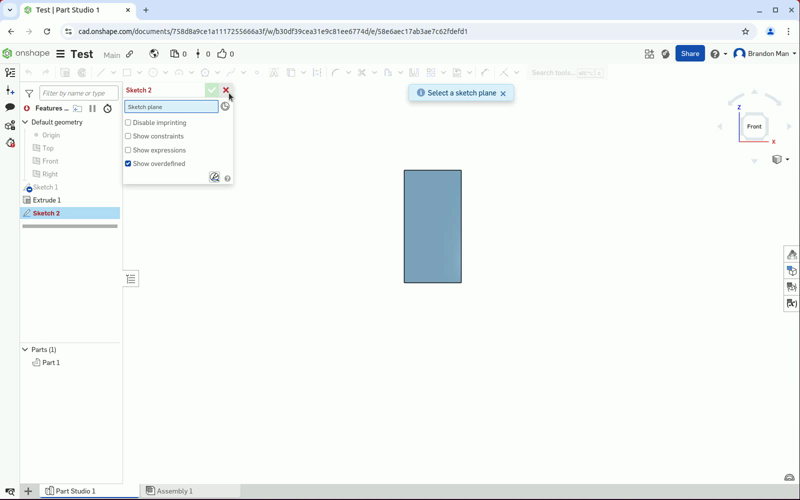
mouse_move(73, 163)
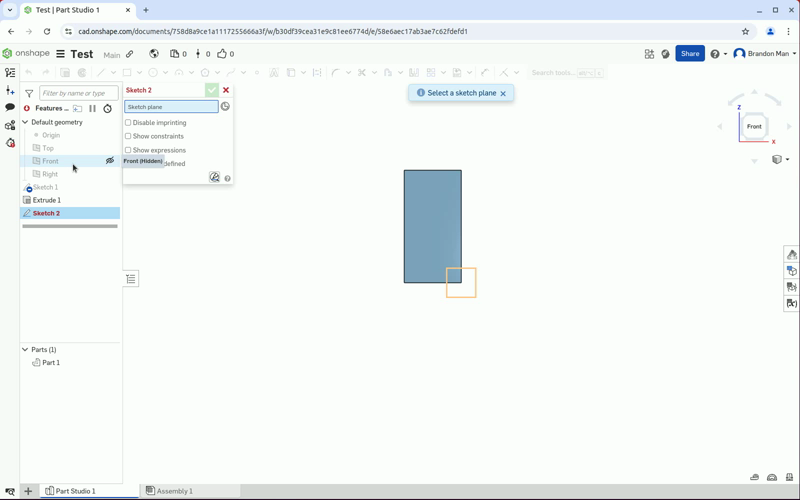
click(73, 163)
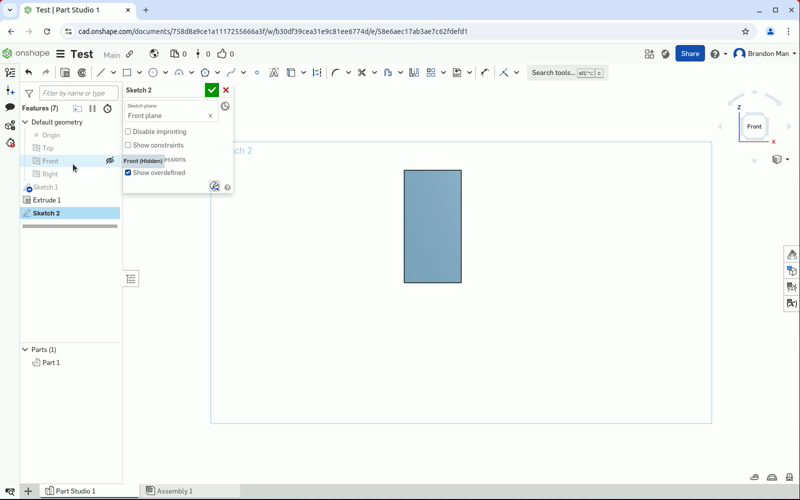
mouse_move(73, 352)
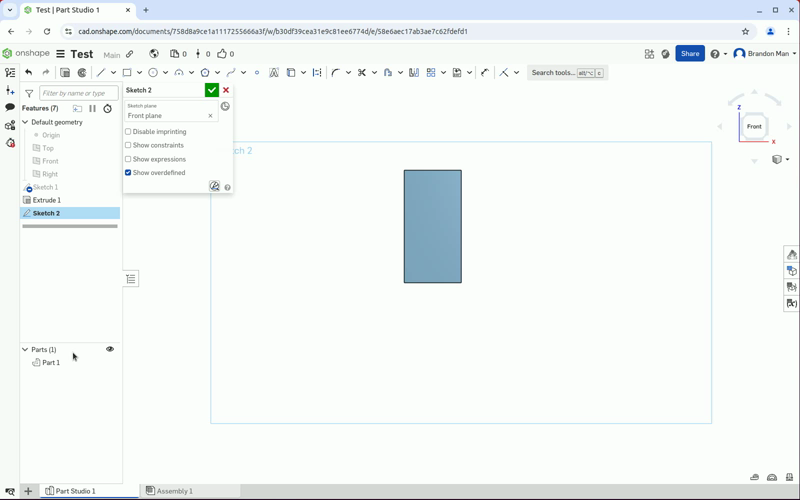
key(y)
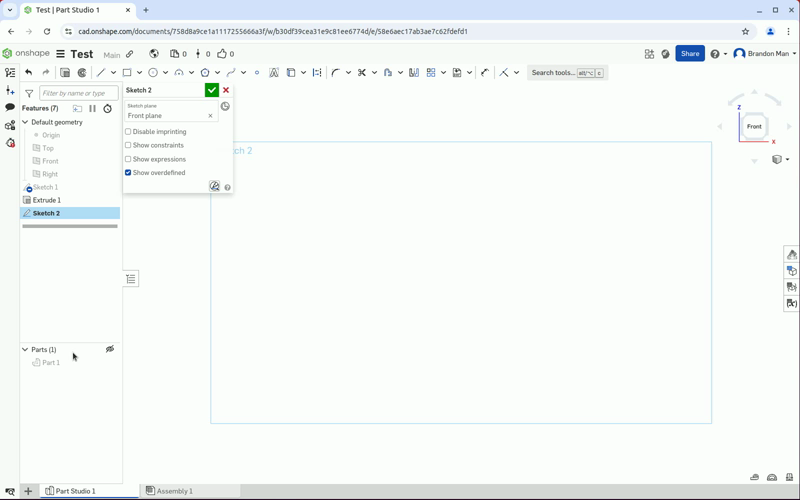
key(l)
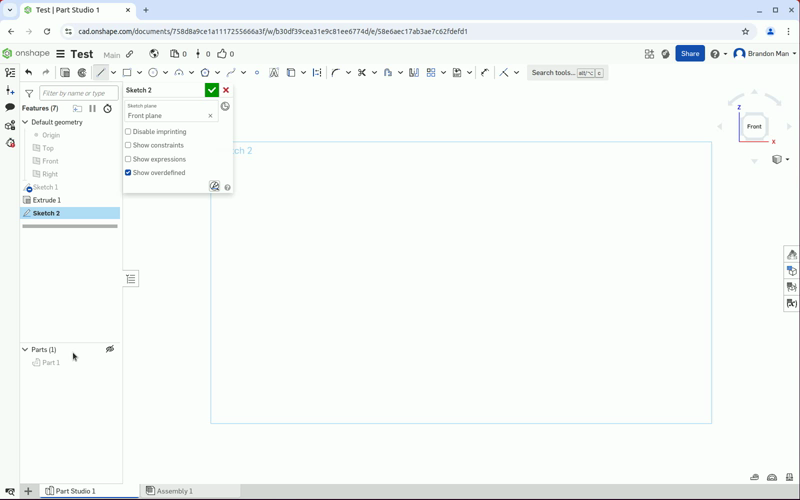
key_down(shift)
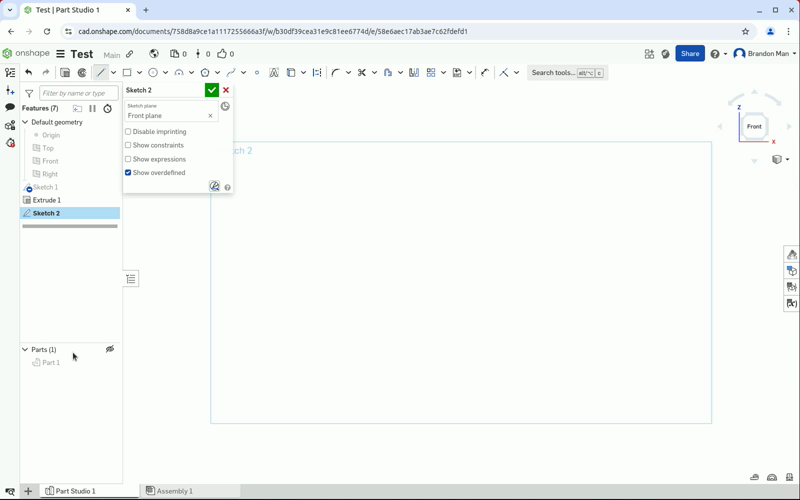
mouse_move(353, 282)
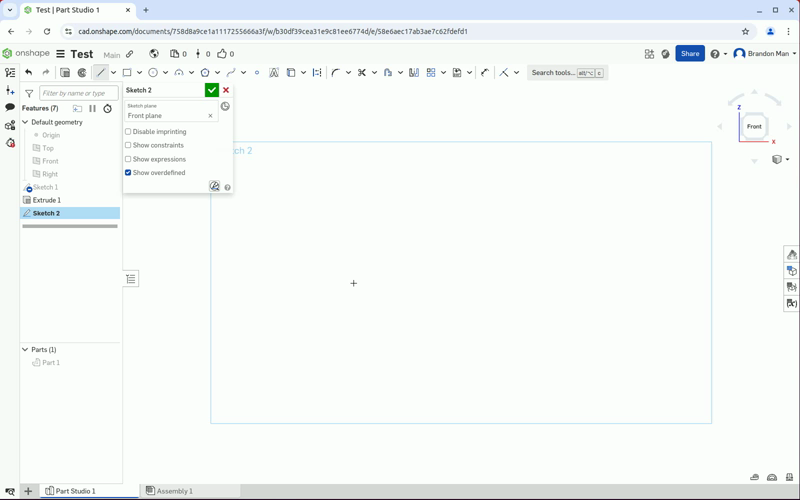
click(353, 282)
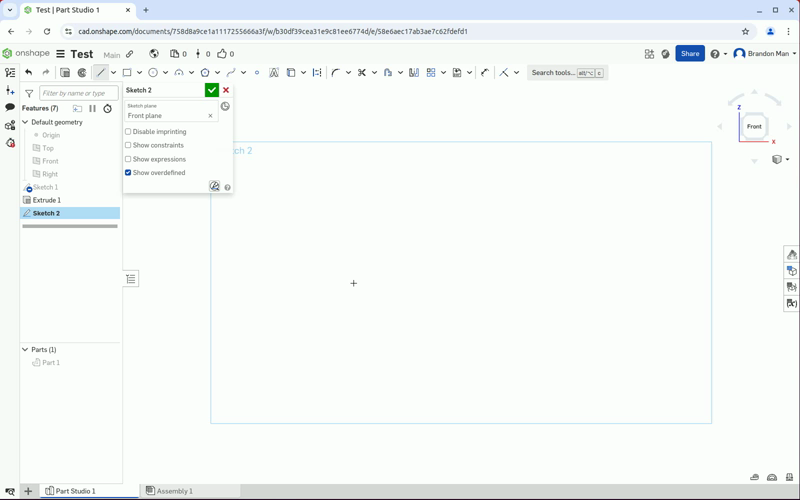
key_up(shift)
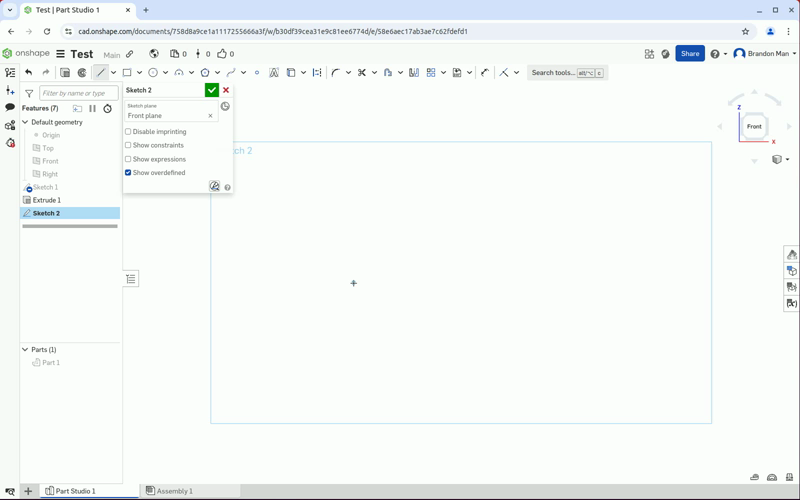
key_down(shift)
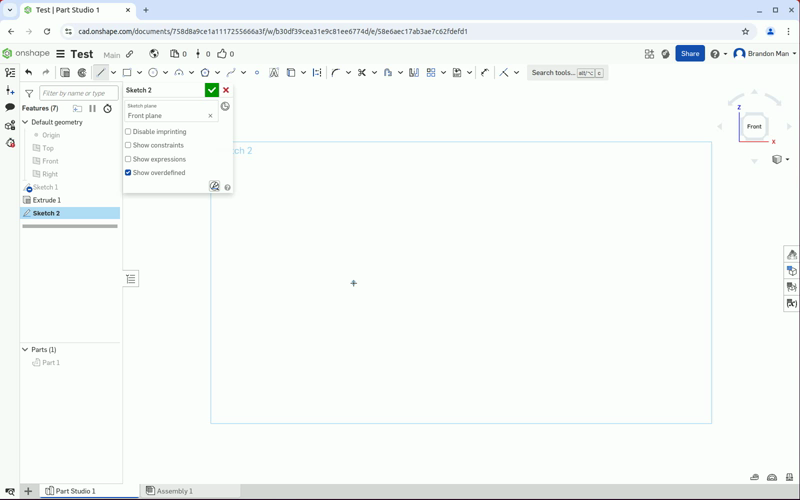
mouse_move(383, 282)
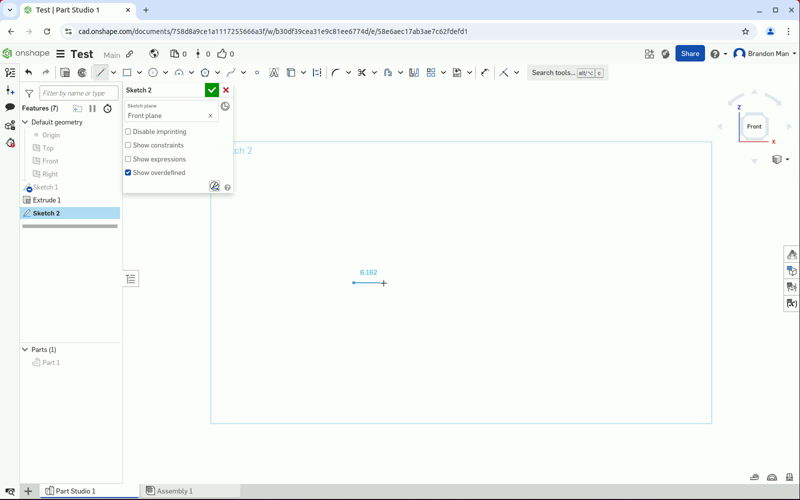
mouse_move(410, 282)
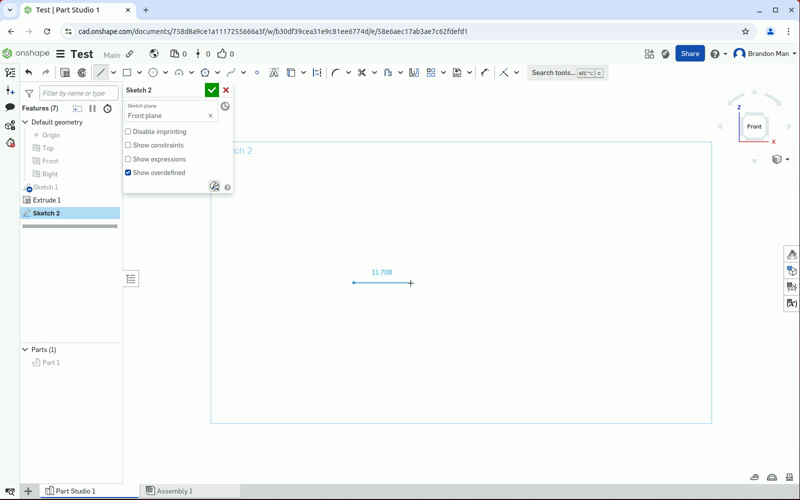
click(410, 282)
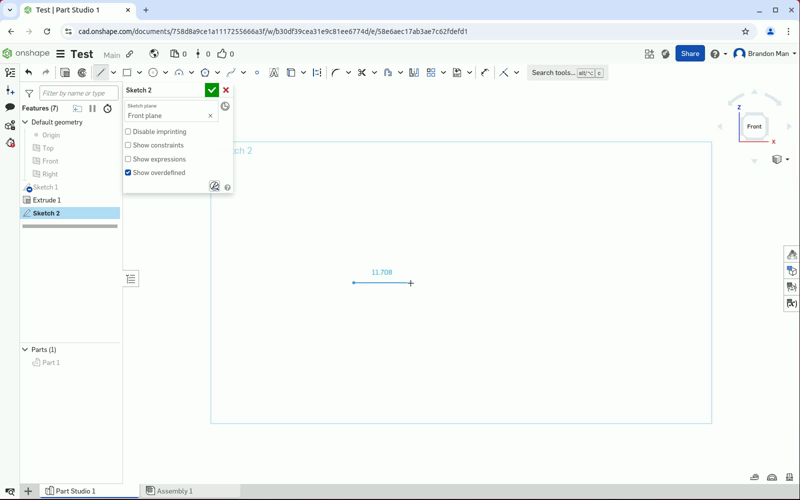
key_up(shift)
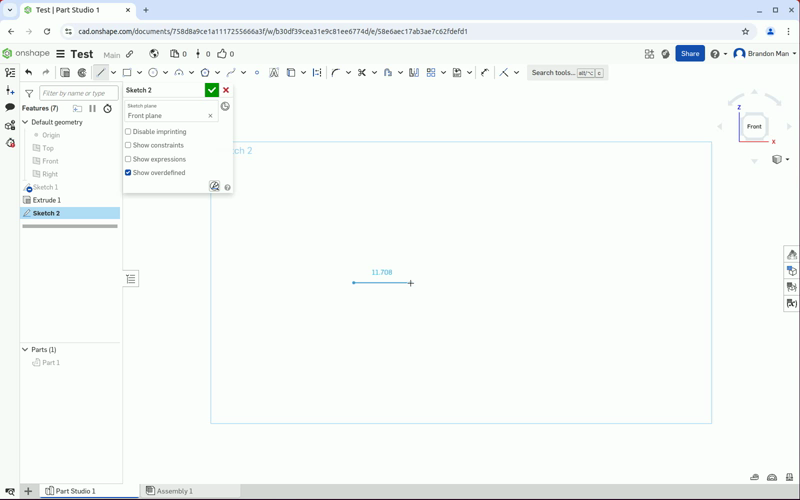
key_down(shift)
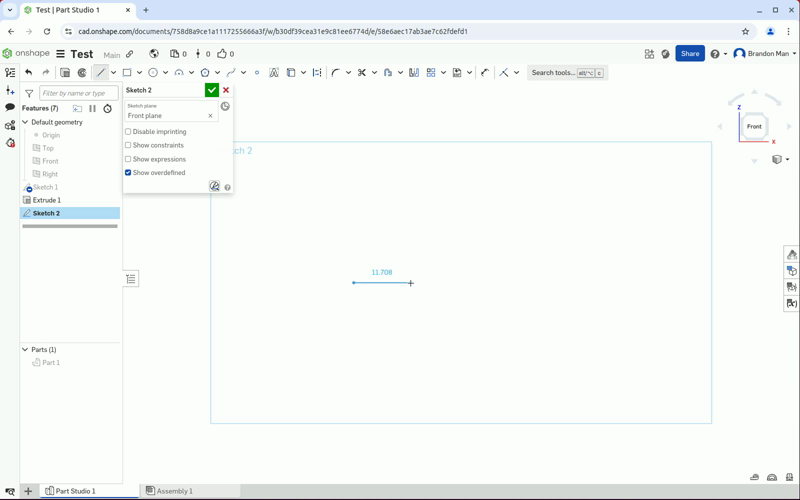
mouse_move(440, 282)
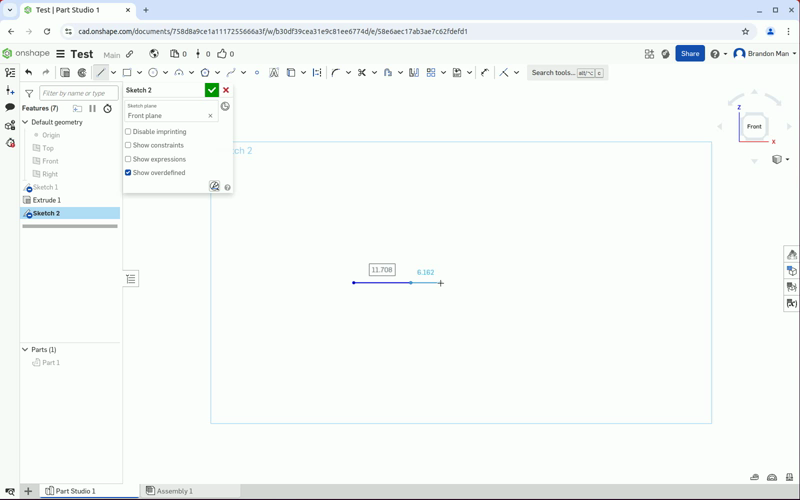
mouse_move(410, 226)
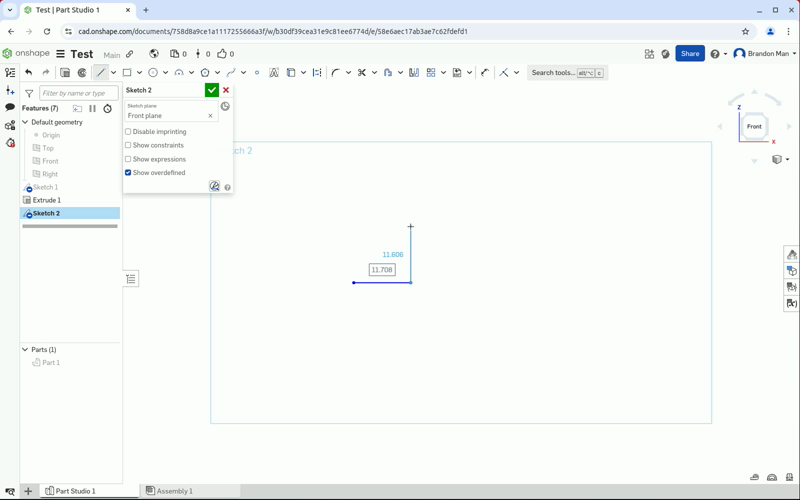
click(410, 226)
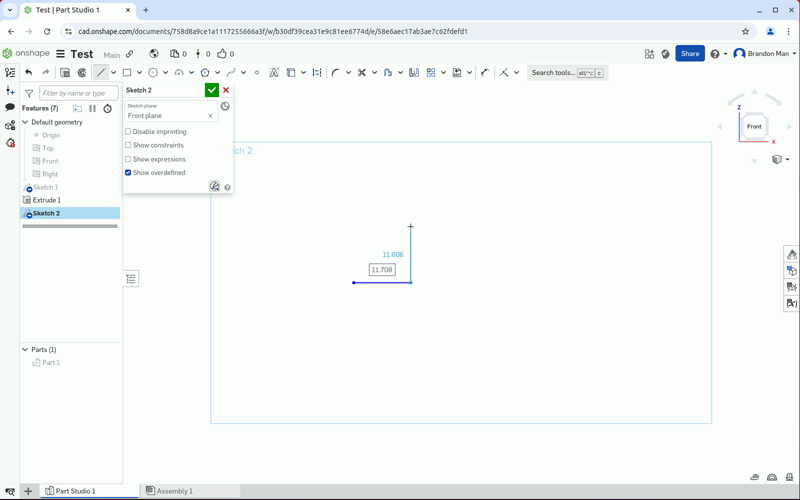
key_up(shift)
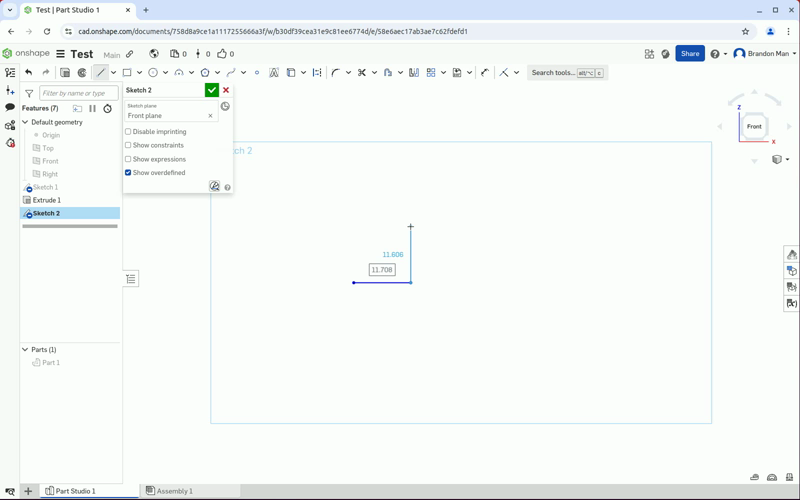
key_down(shift)
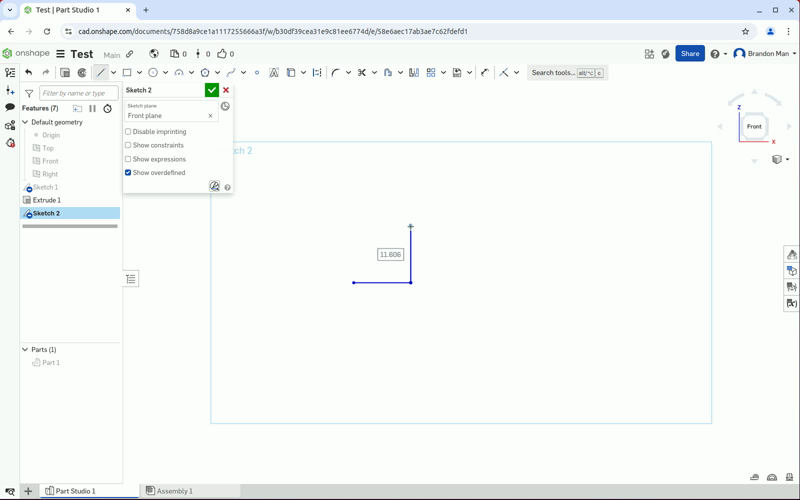
mouse_move(440, 226)
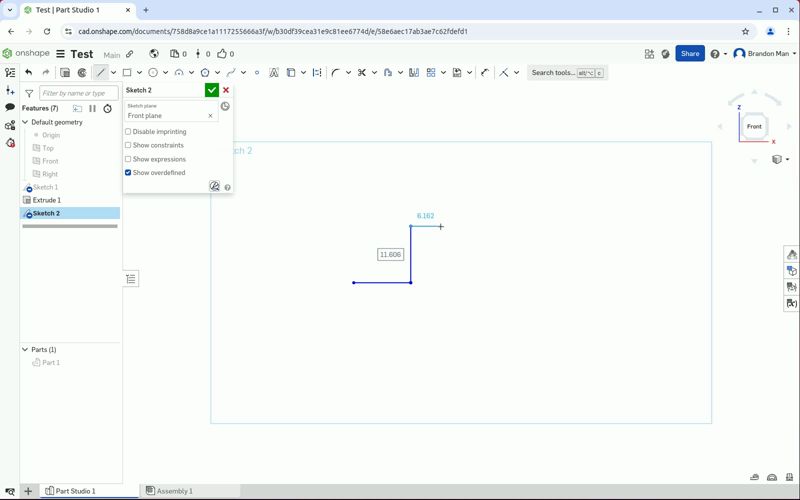
mouse_move(353, 226)
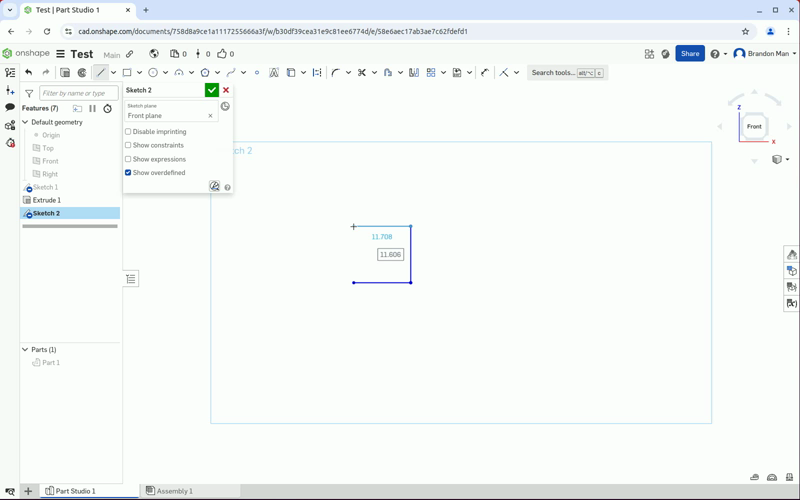
click(353, 226)
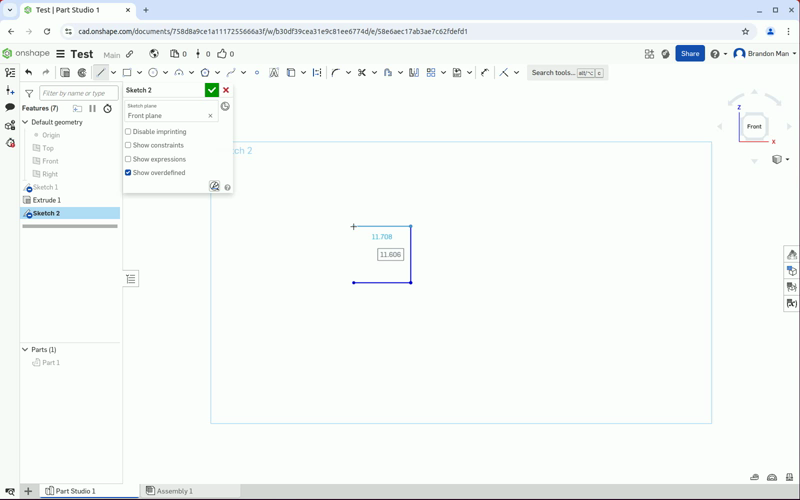
key_up(shift)
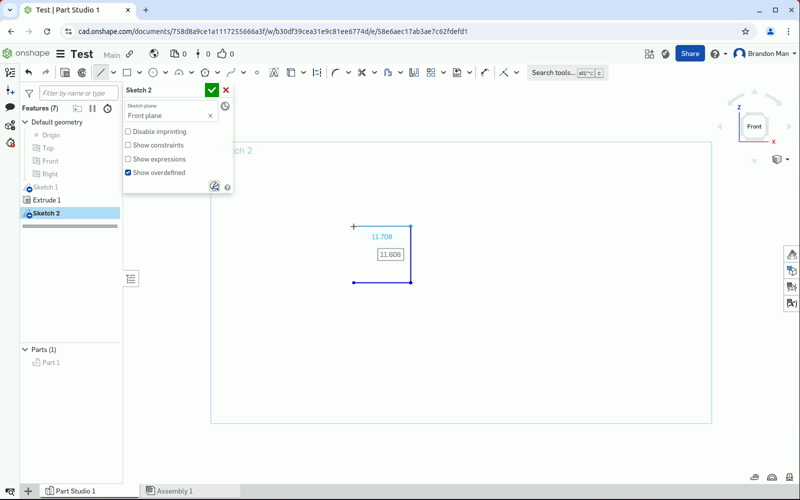
mouse_move(383, 226)
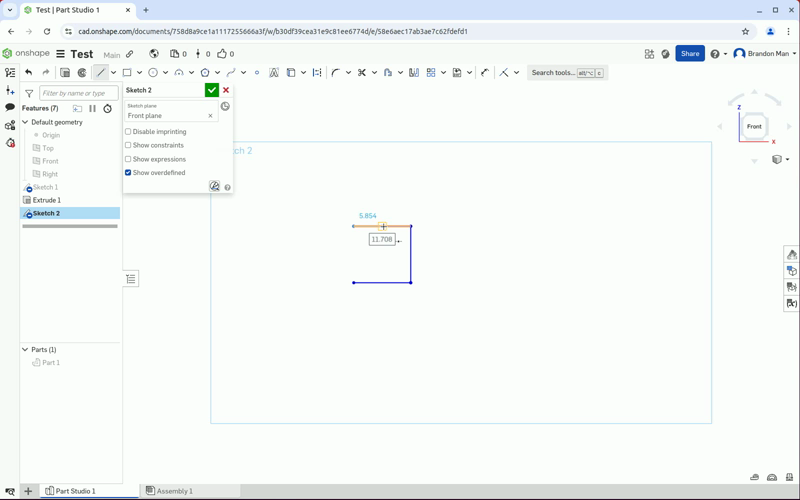
key_down(shift)
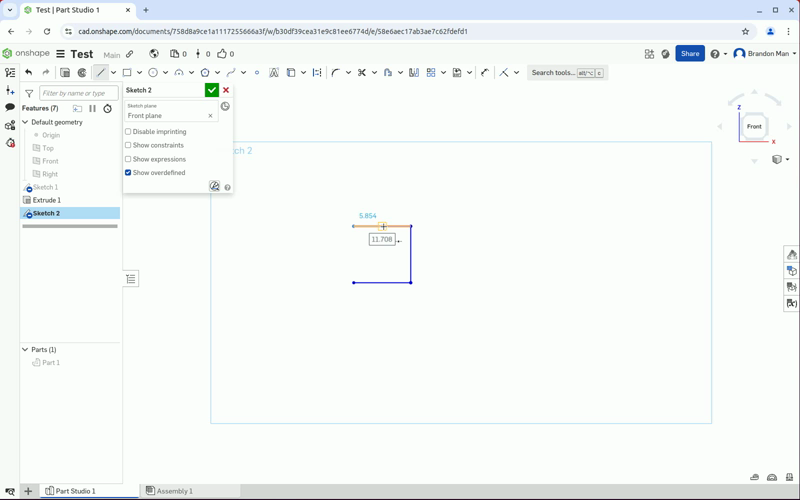
mouse_move(353, 282)
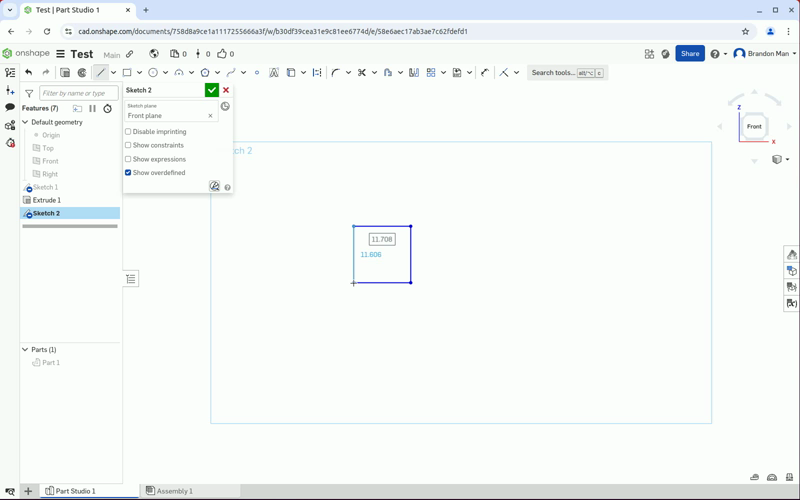
key_up(shift)
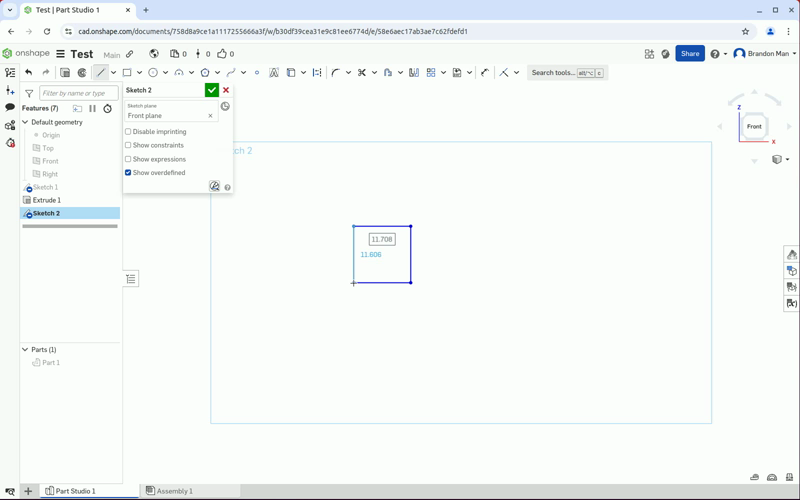
click(353, 282)
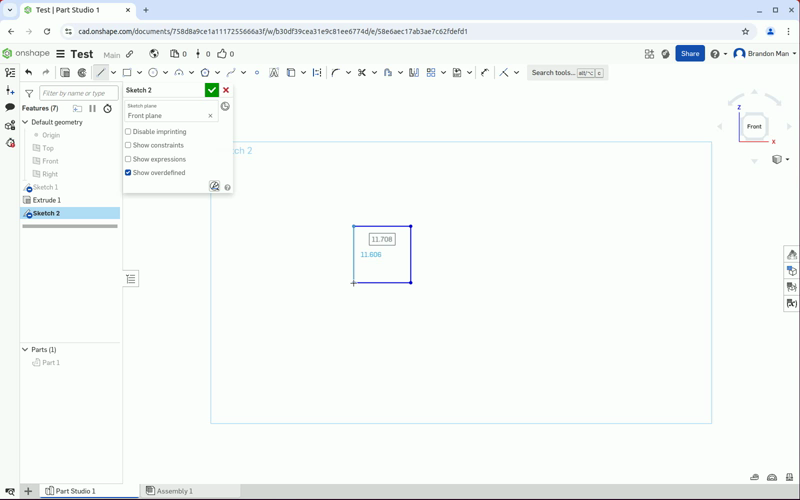
key(esc)
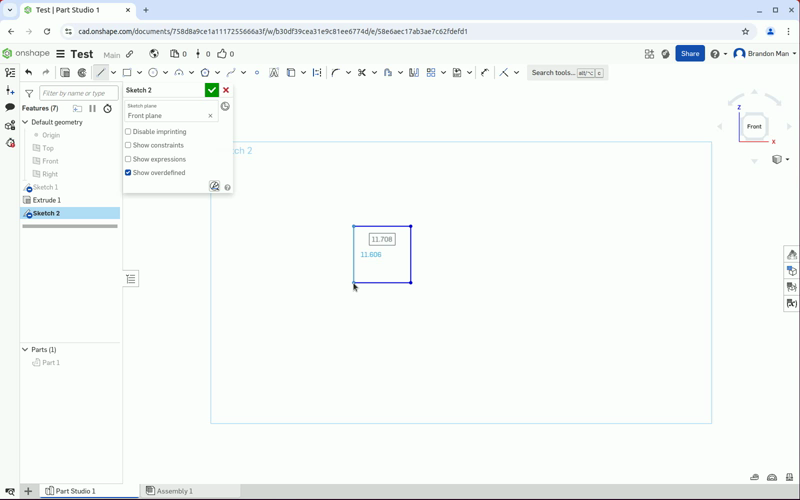
mouse_move(366, 278)
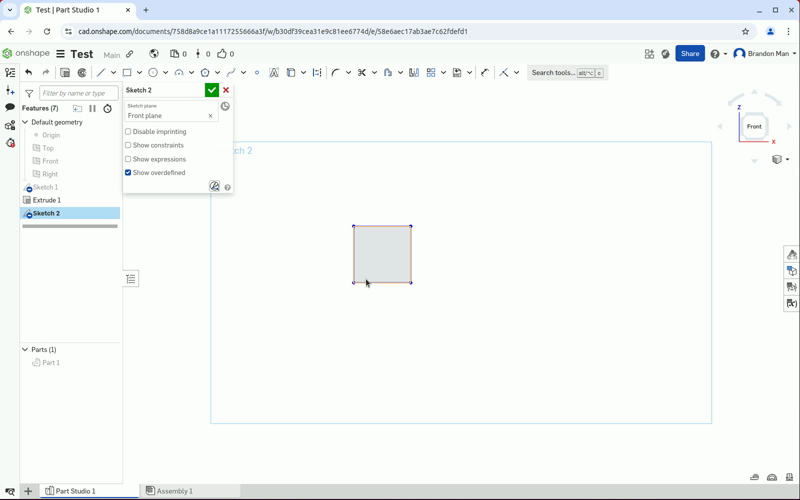
click(366, 278)
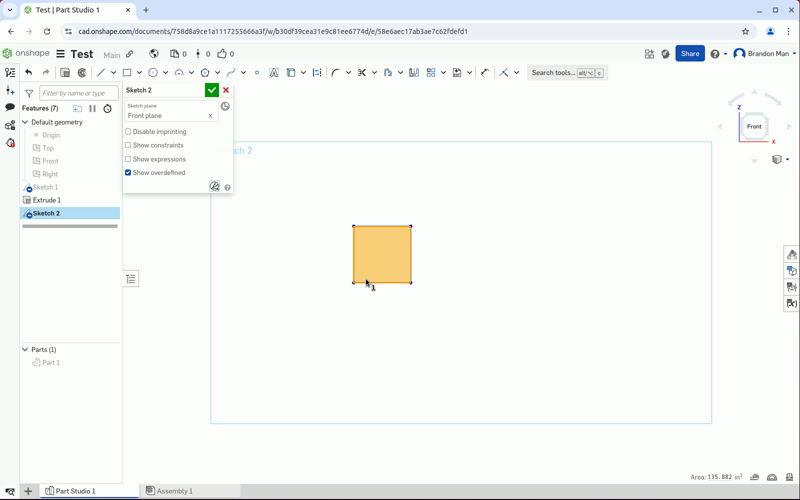
mouse_move(73, 352)
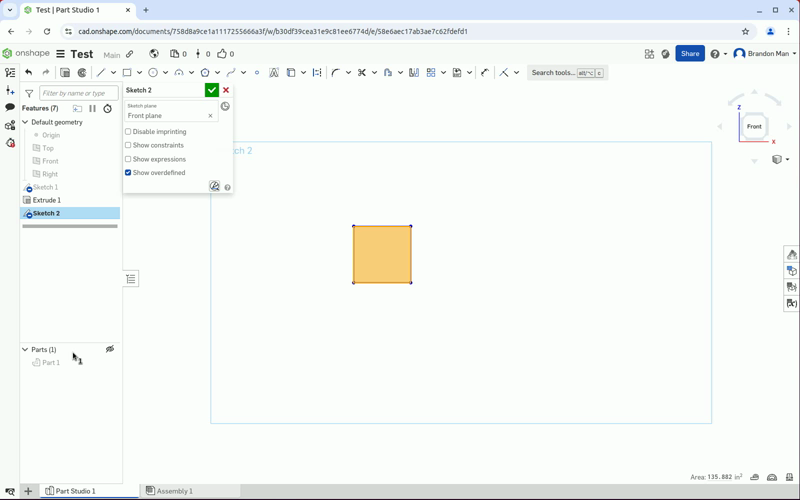
key(shift+y)
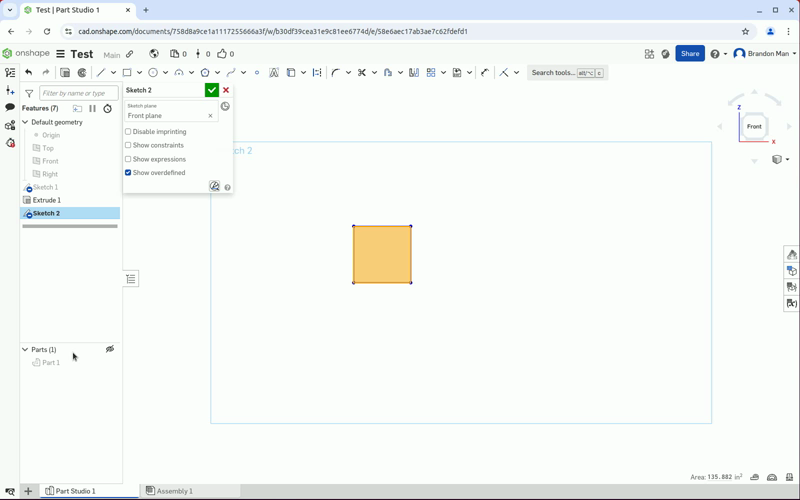
key(shift+e)
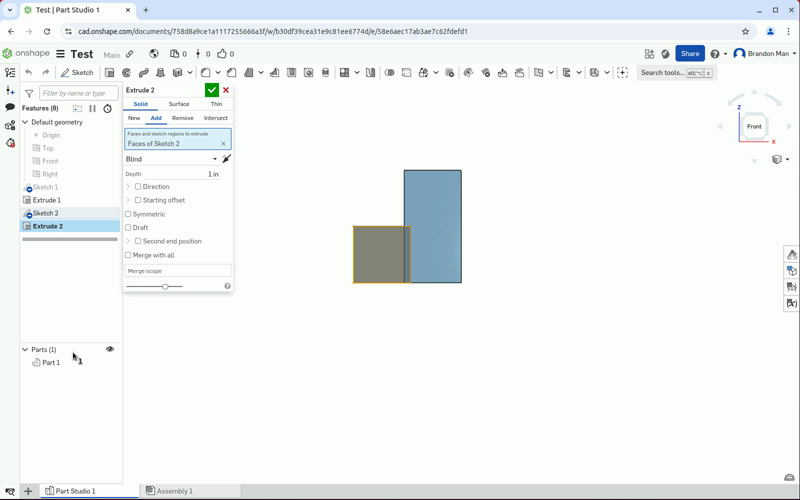
mouse_move(143, 106)
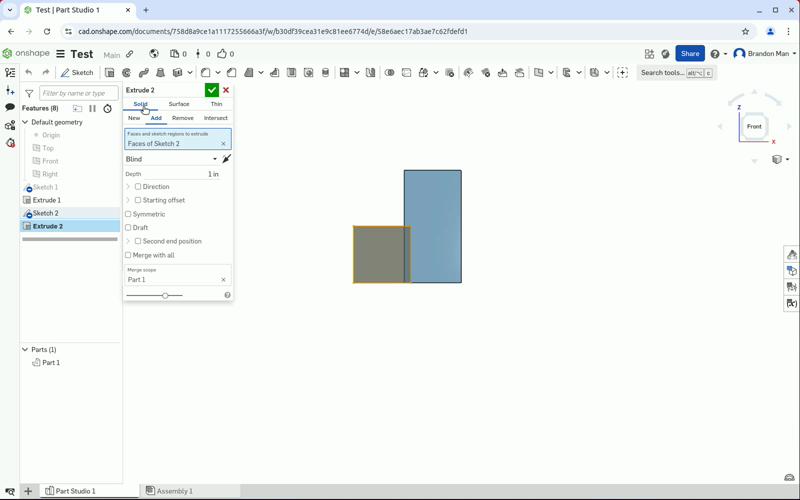
click(143, 106)
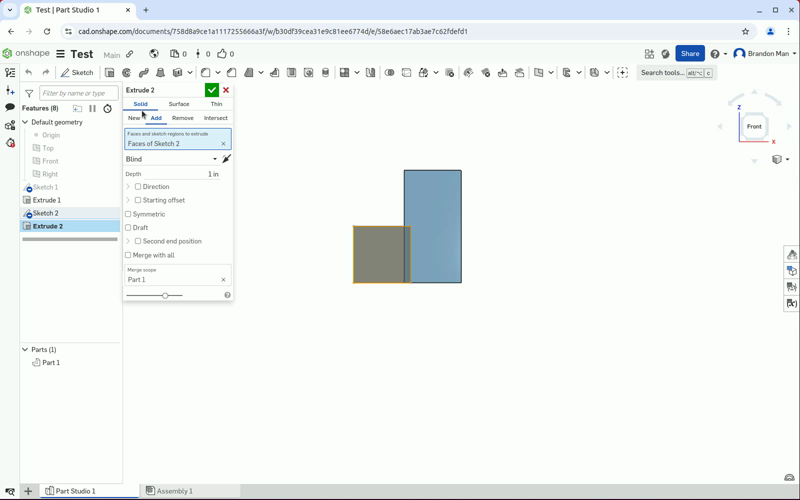
mouse_move(137, 120)
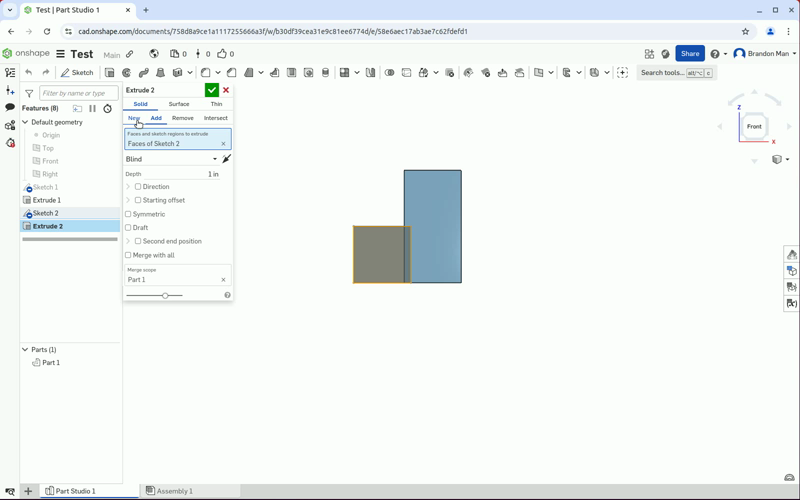
click(137, 120)
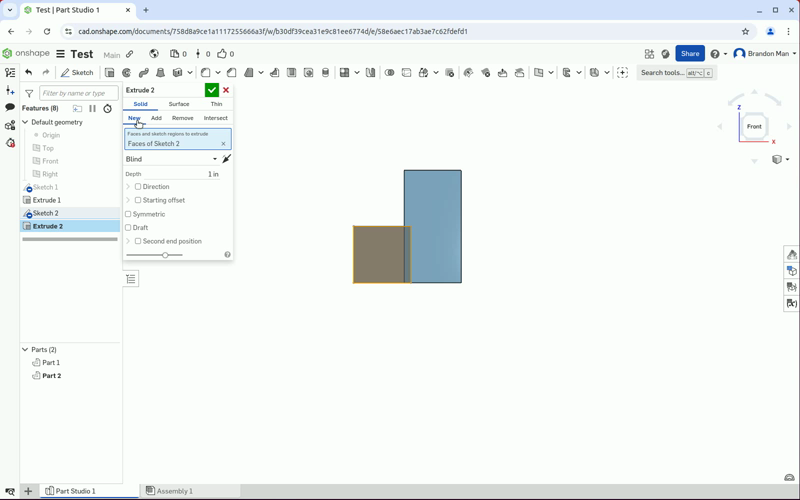
key(tab, 4)
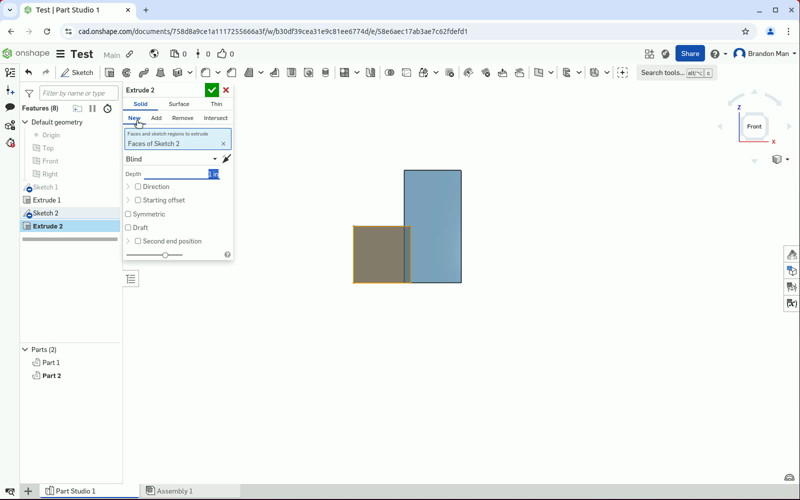
text(23.108)
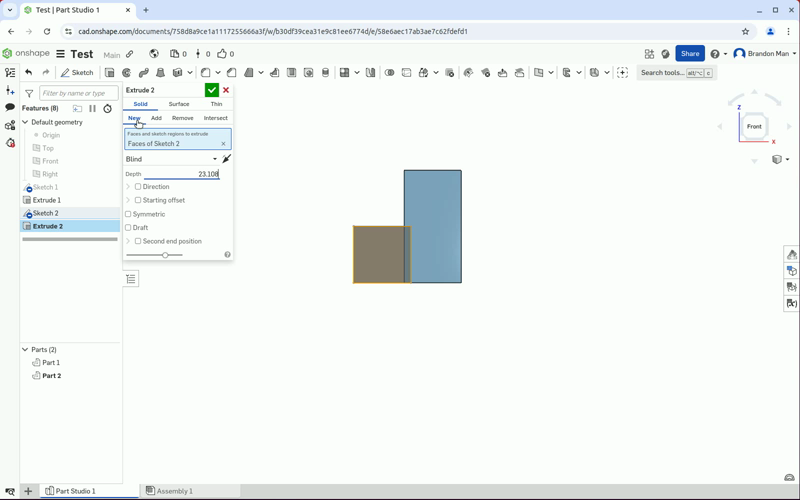
key(enter)
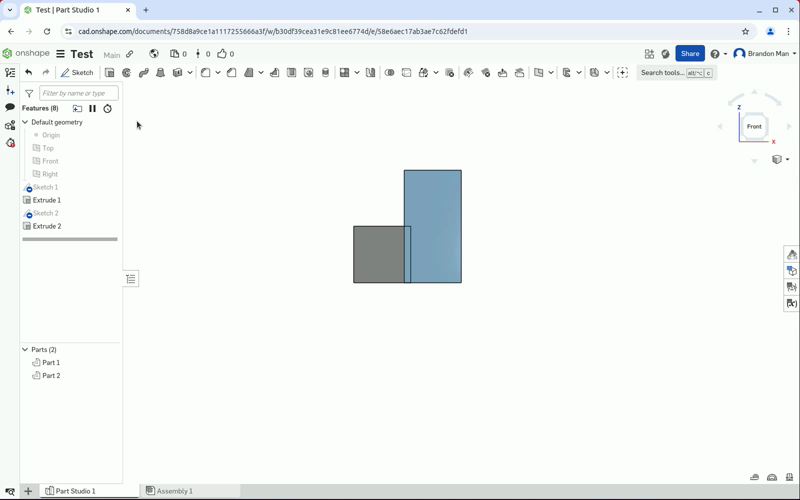
key(shift+h)
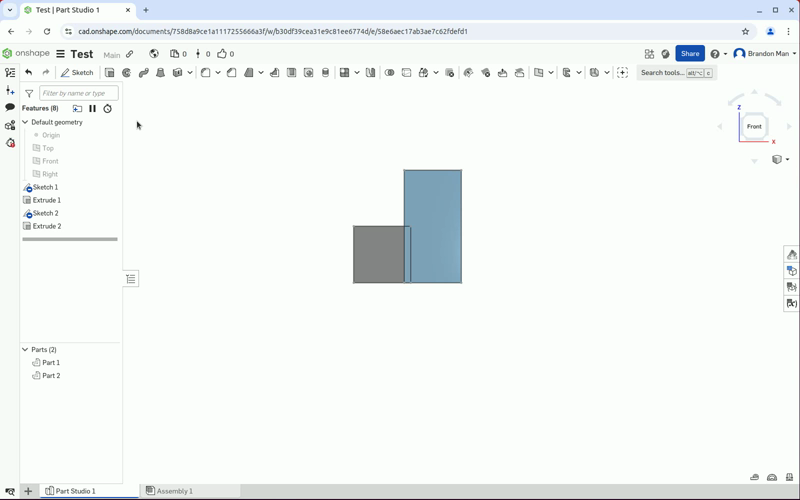
key(shift+h)
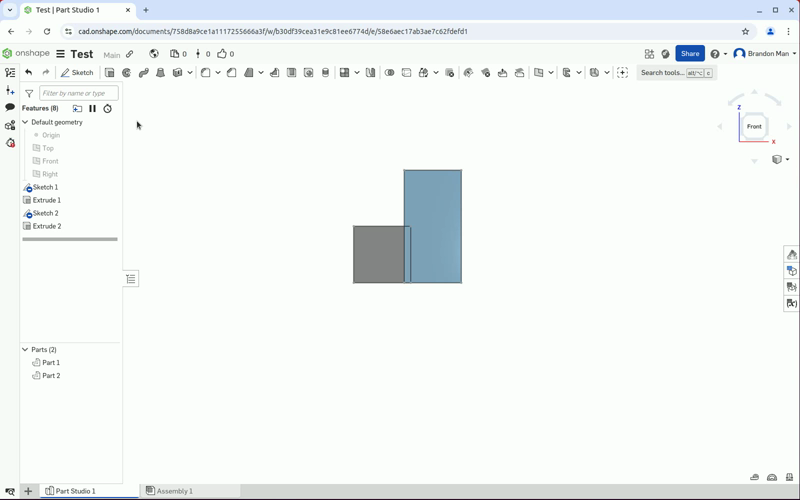
key(shift+7)
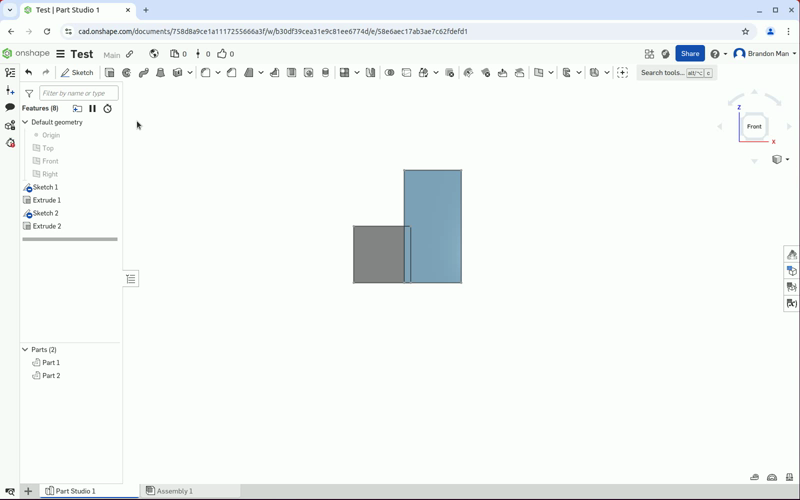
key(left, 2)
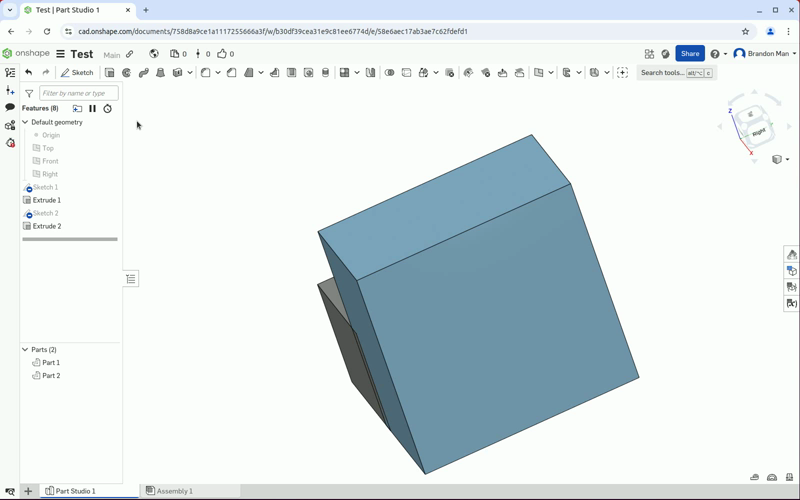
key(down, 2)
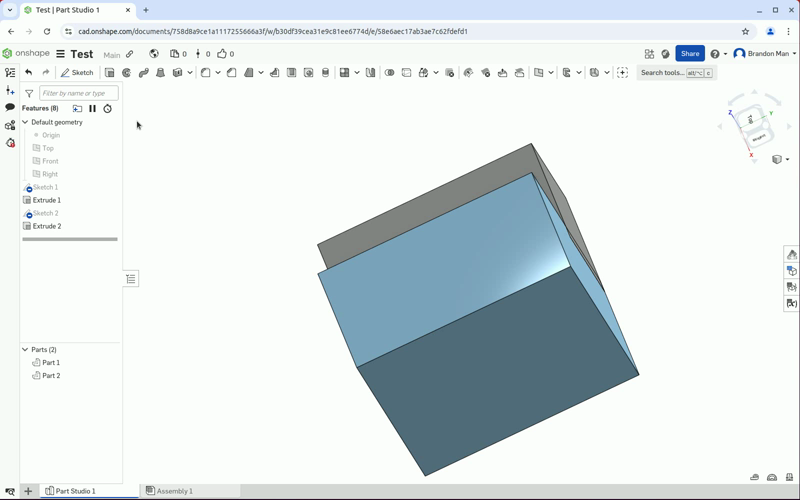
key(up, 2)
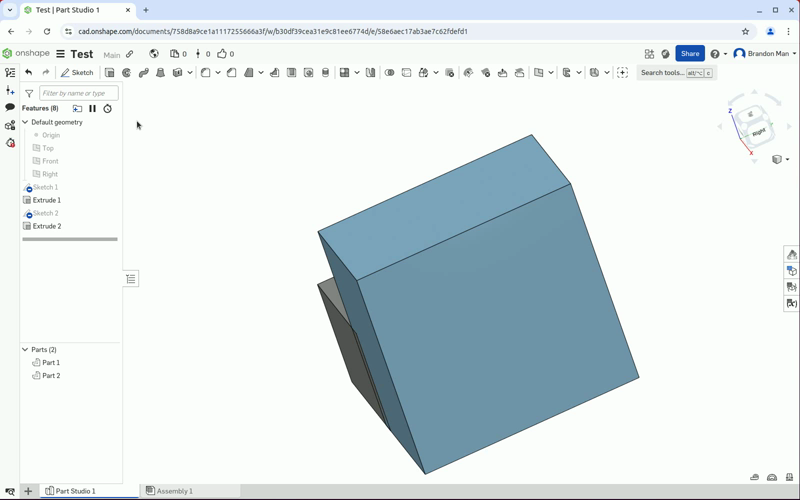
key(right, 2)
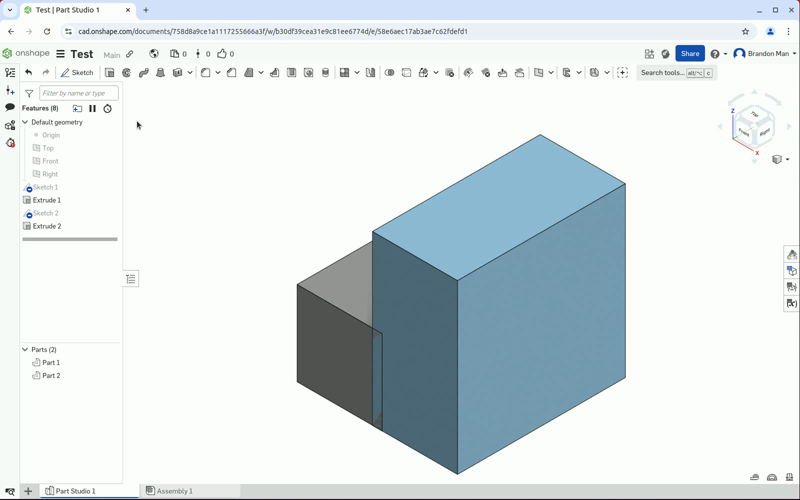
mouse_move(73, 189)
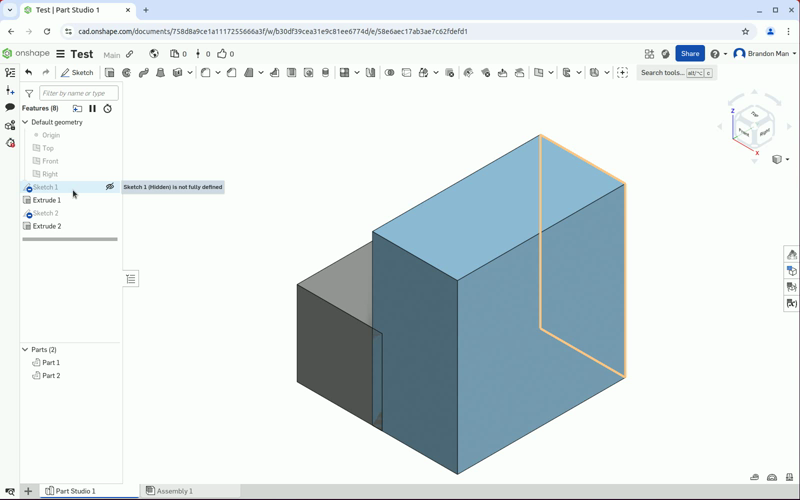
click(73, 189)